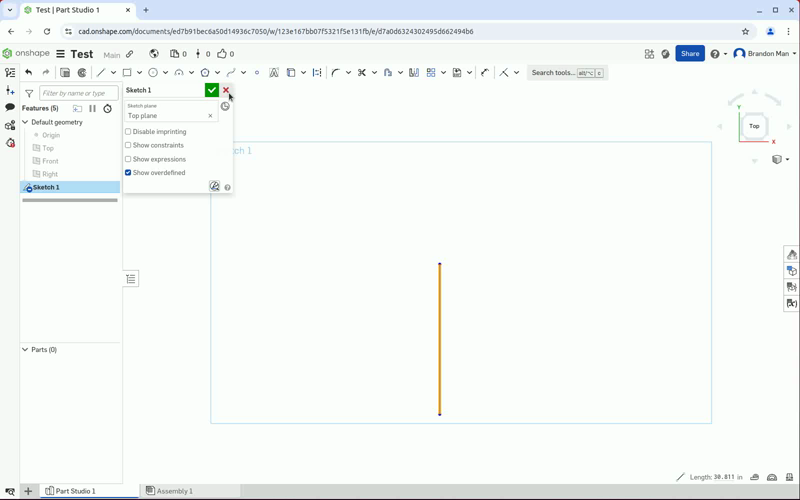
key(shift+h)
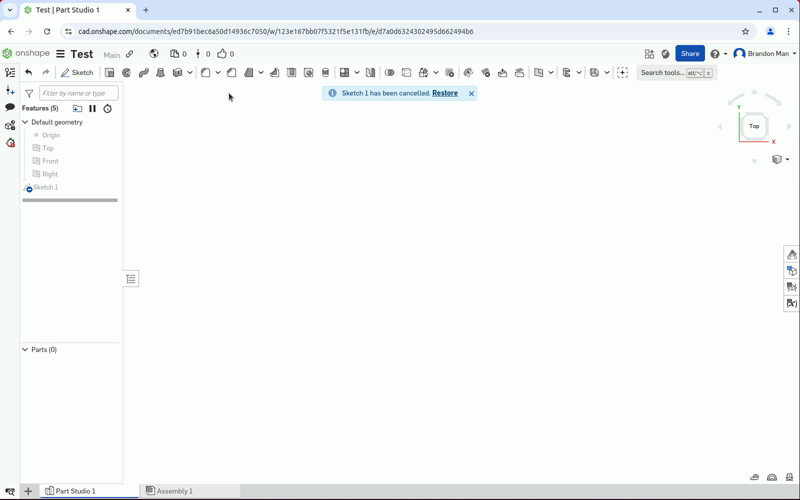
mouse_move(73, 352)
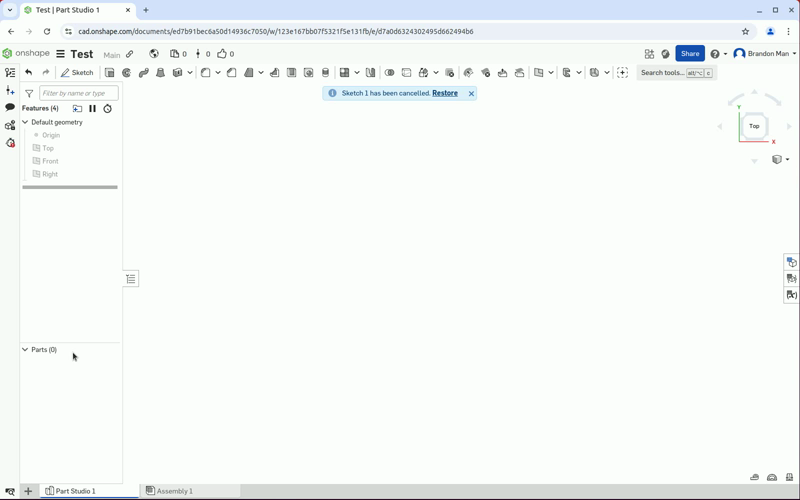
key(y)
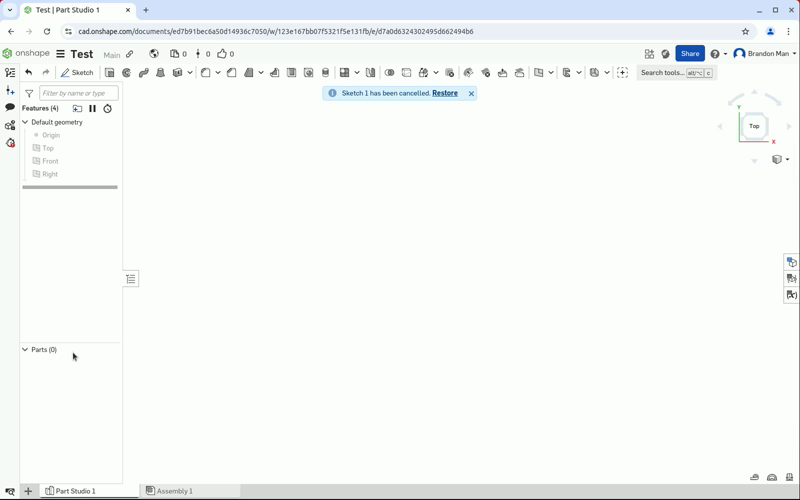
key(shift+p)
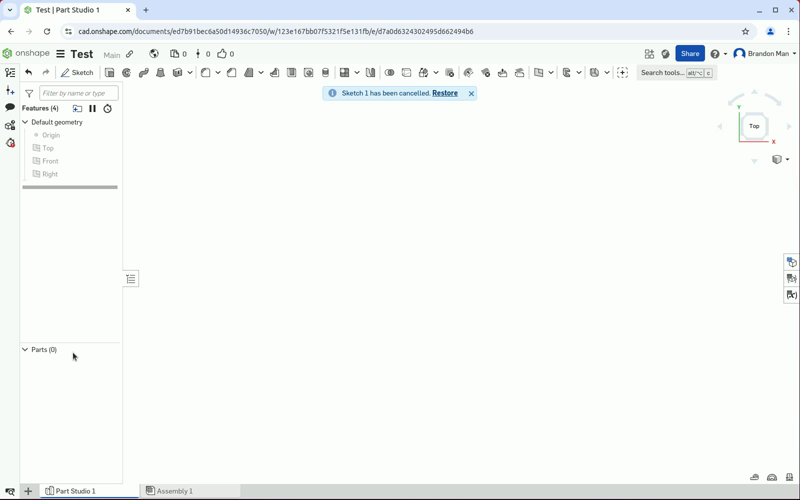
key(space)
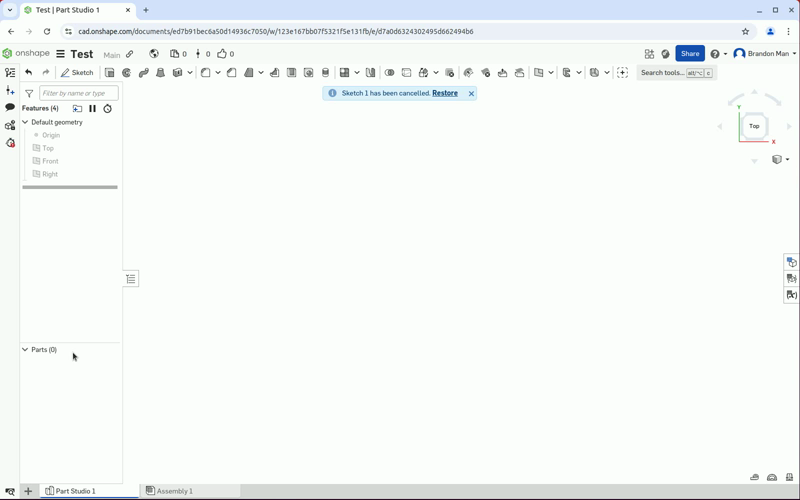
key_down(shift)
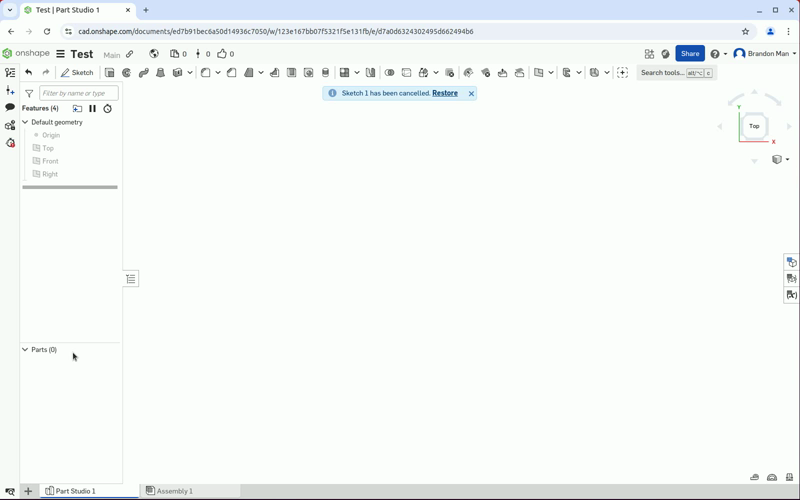
key(up)
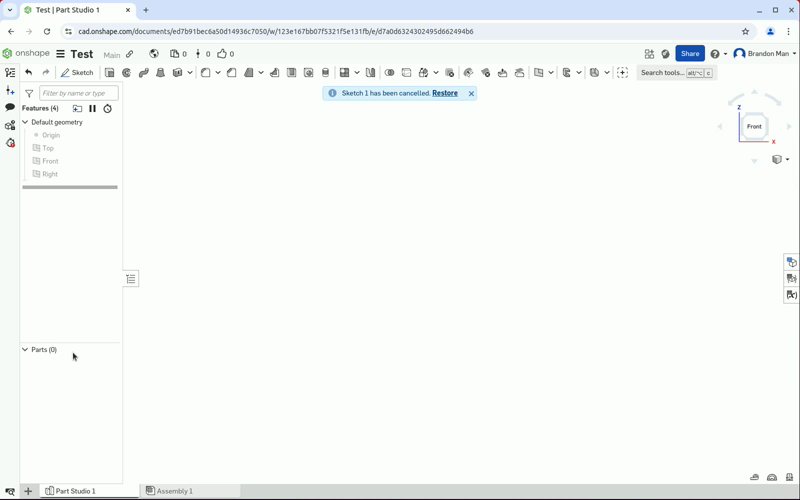
key_up(shift)
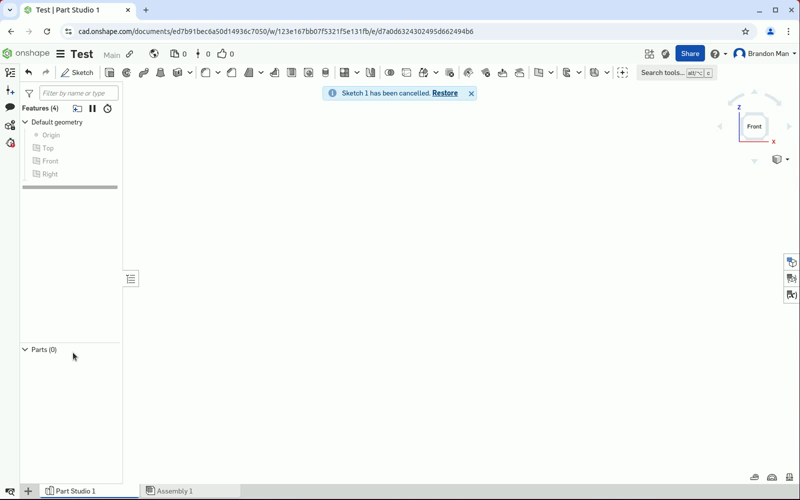
mouse_move(73, 352)
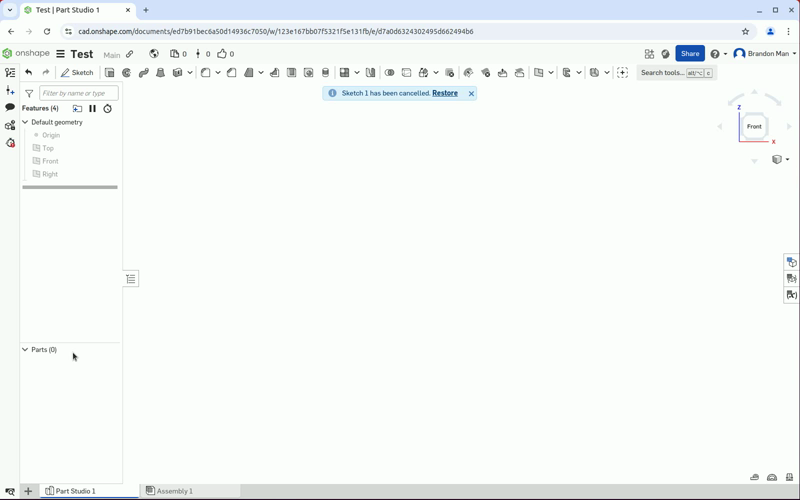
key(shift+y)
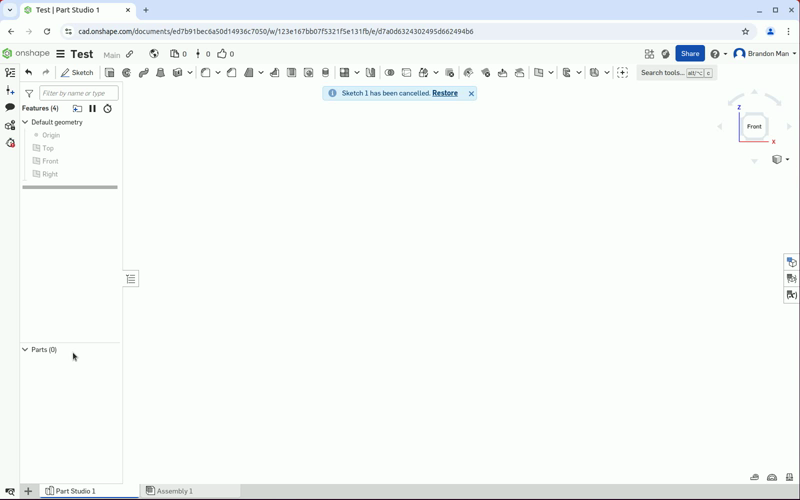
key(shift+s)
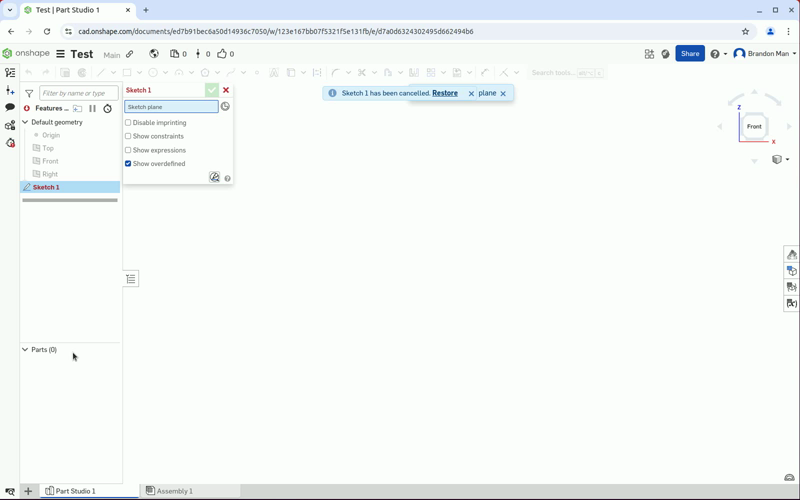
mouse_move(73, 163)
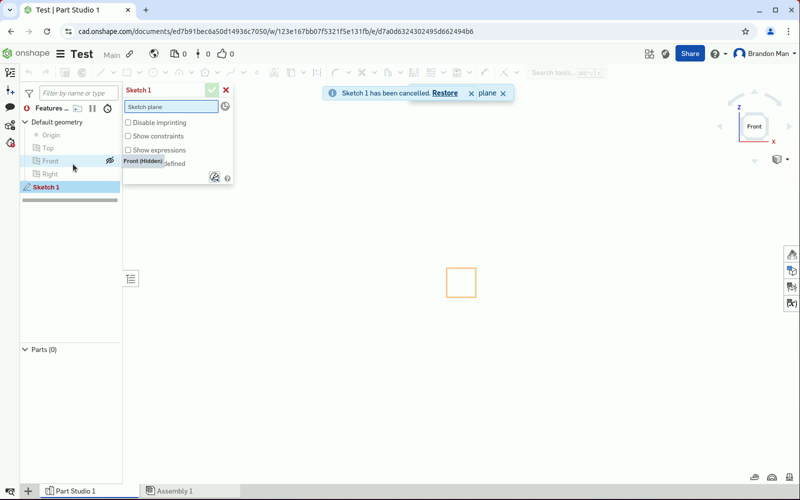
click(73, 163)
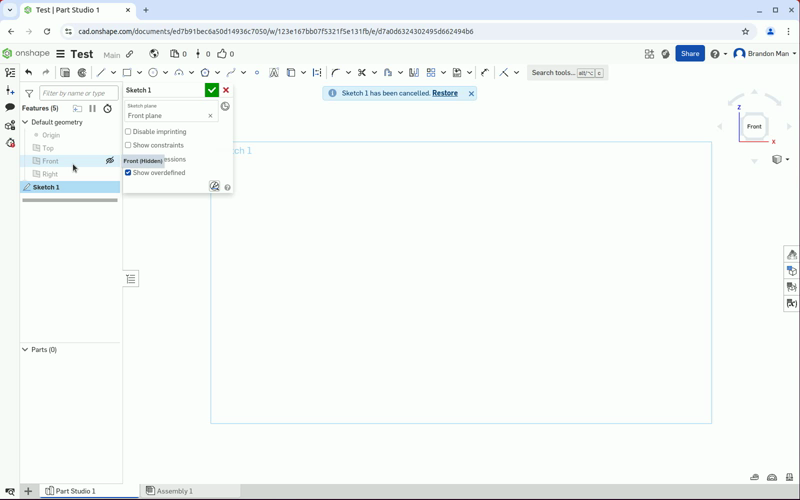
mouse_move(73, 352)
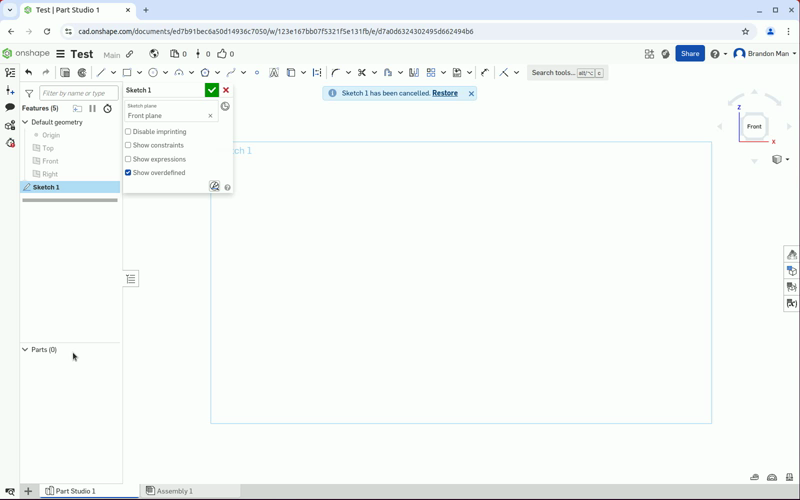
key(y)
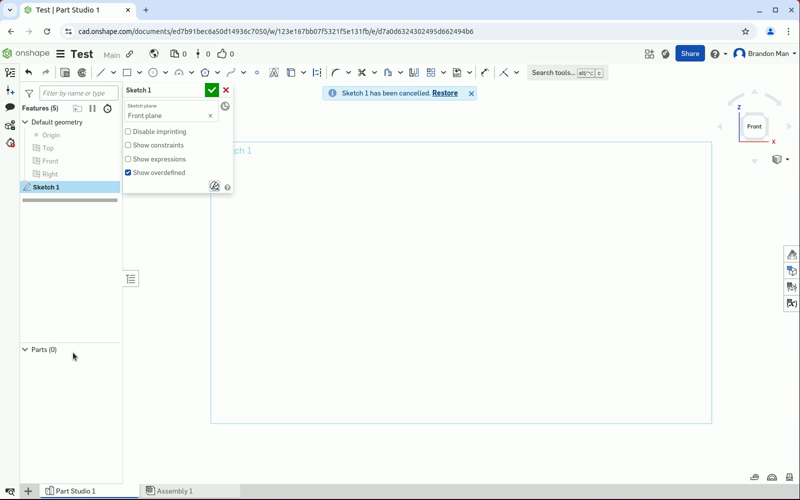
key(c)
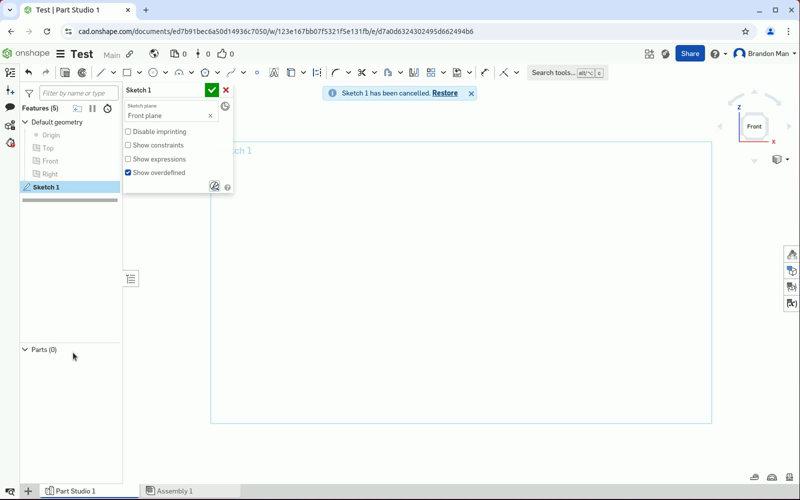
key_down(shift)
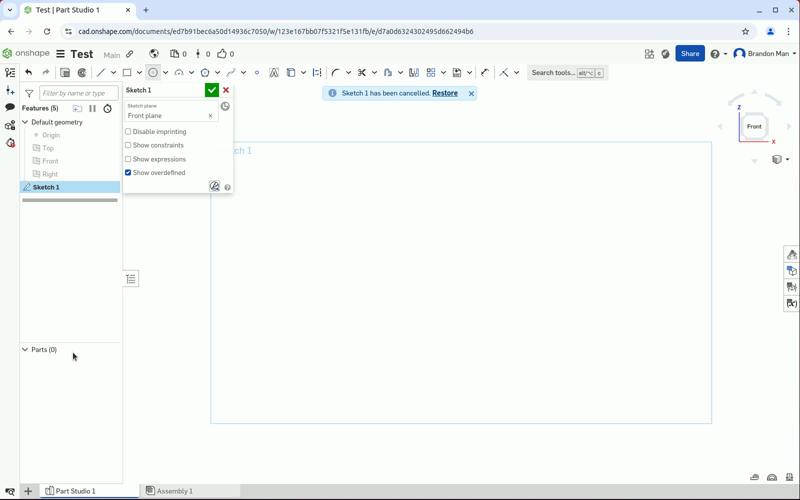
mouse_move(460, 282)
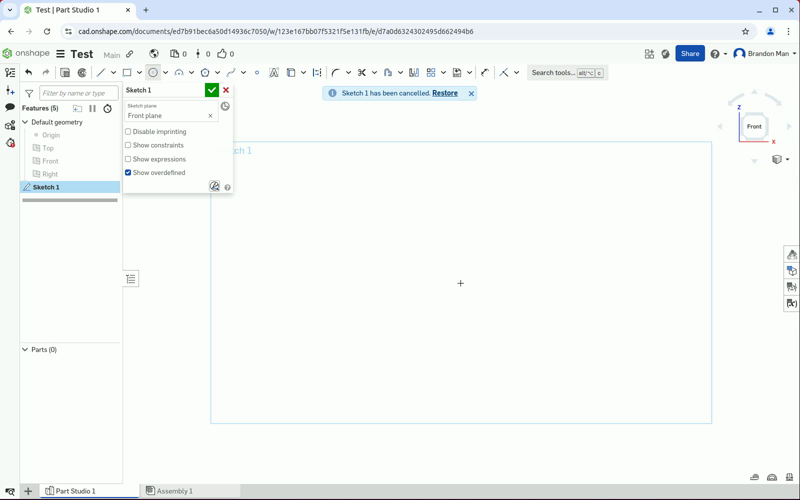
click(460, 282)
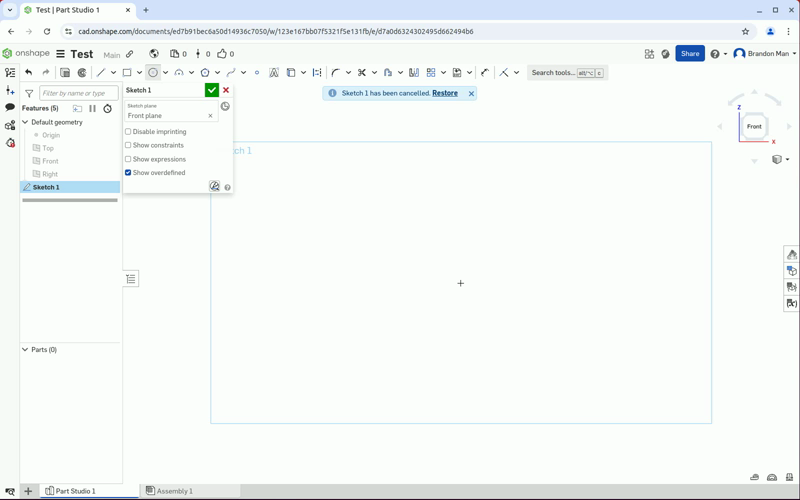
key_up(shift)
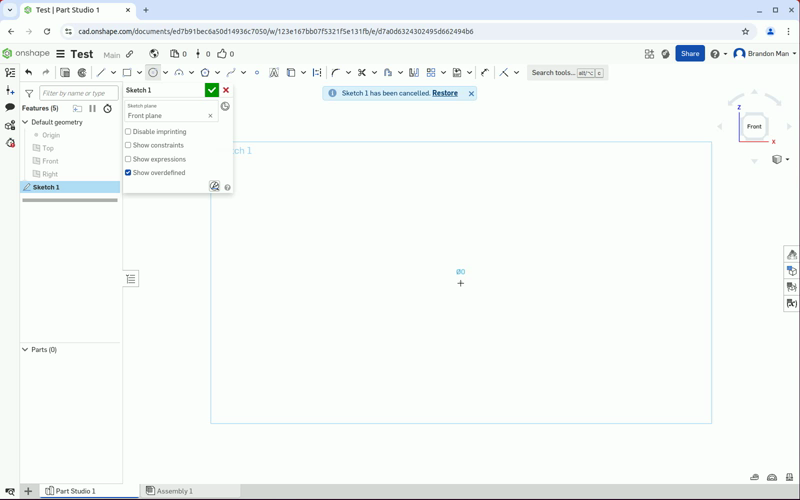
mouse_move(478, 282)
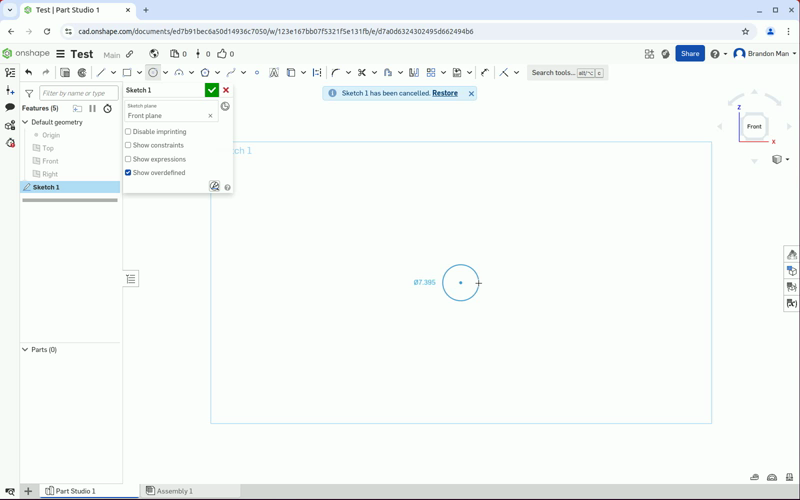
click(478, 282)
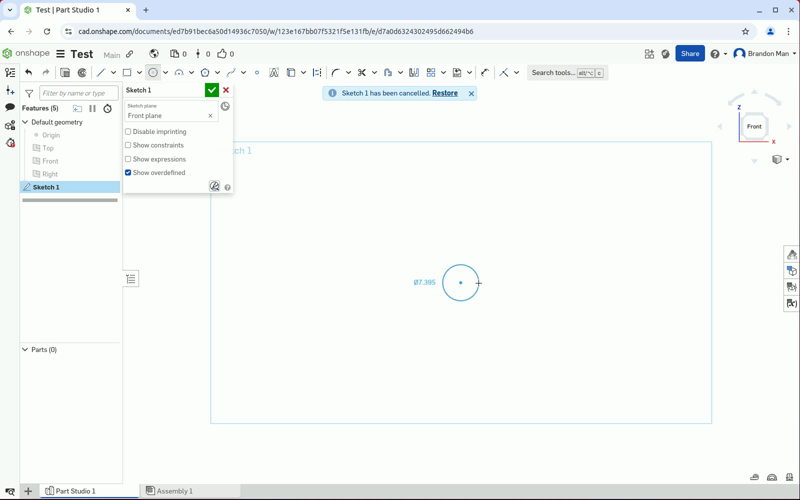
key(esc)
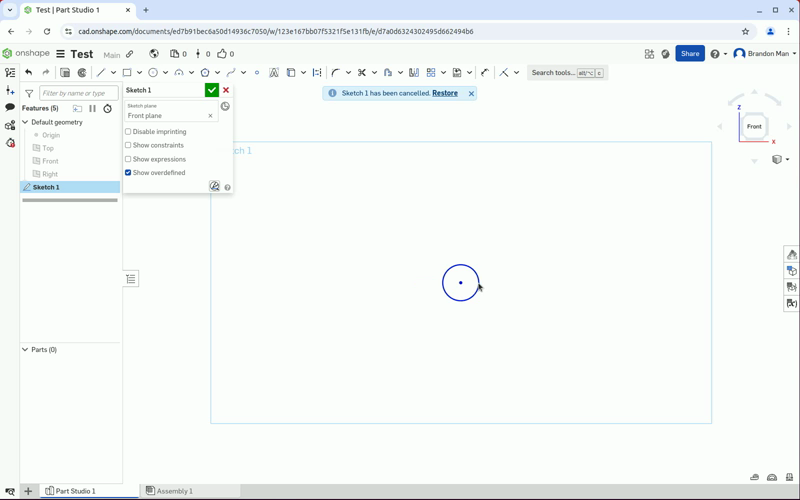
mouse_move(447, 292)
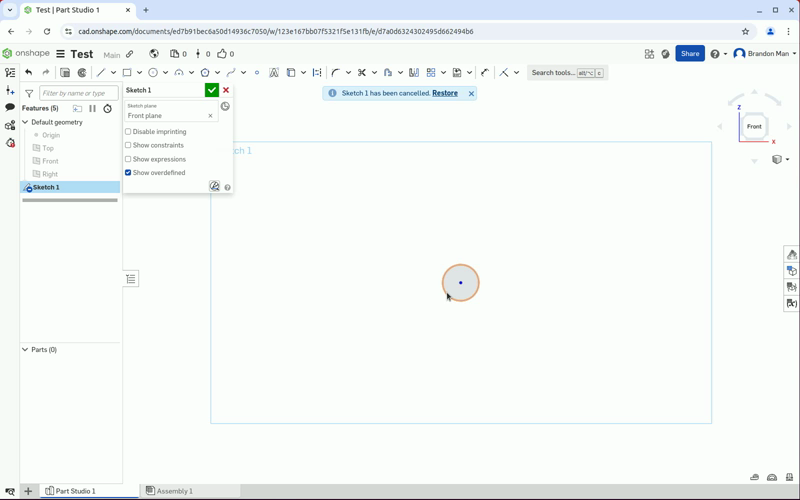
scroll(6)
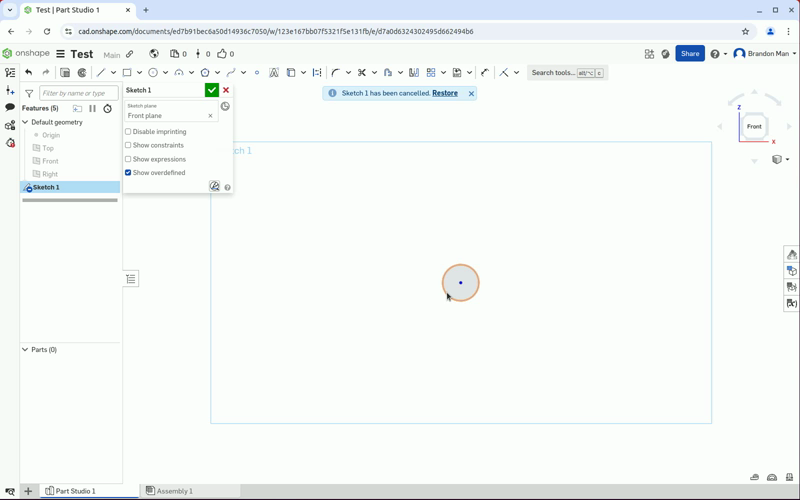
scroll(6)
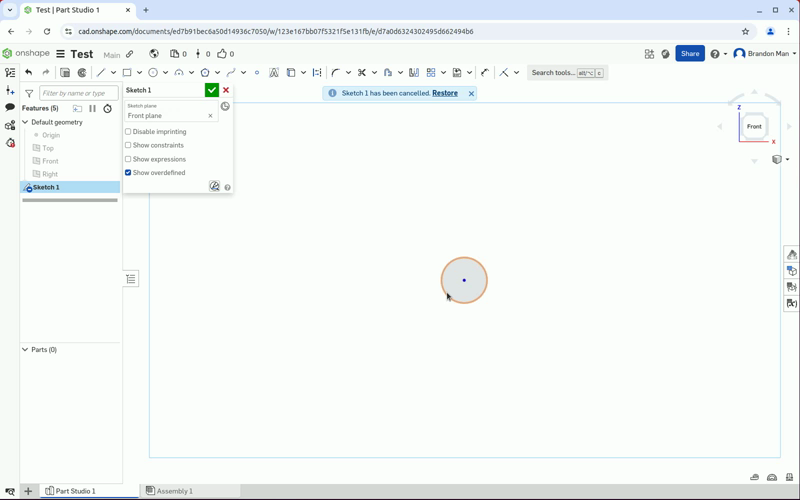
scroll(6)
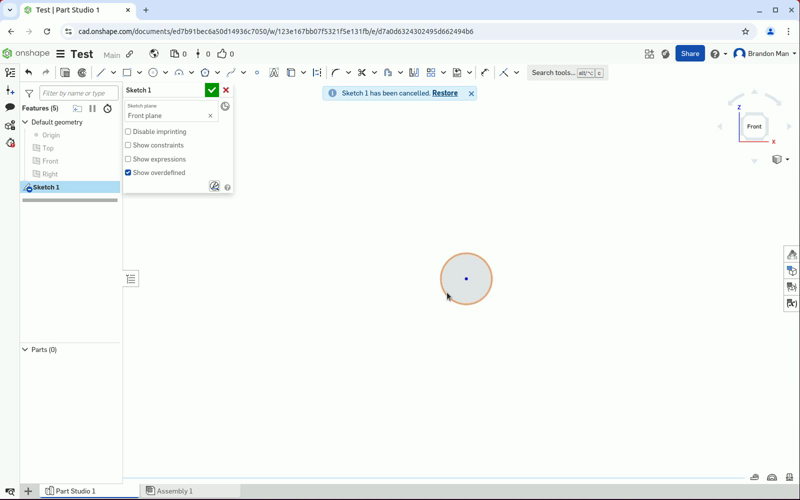
scroll(6)
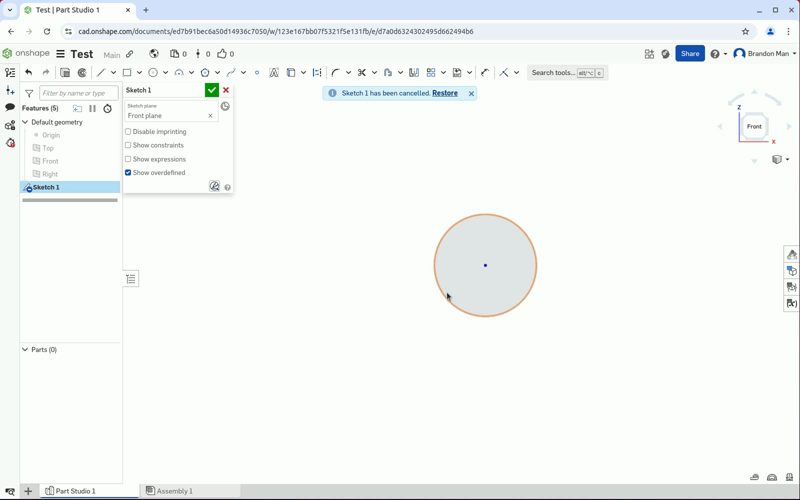
scroll(6)
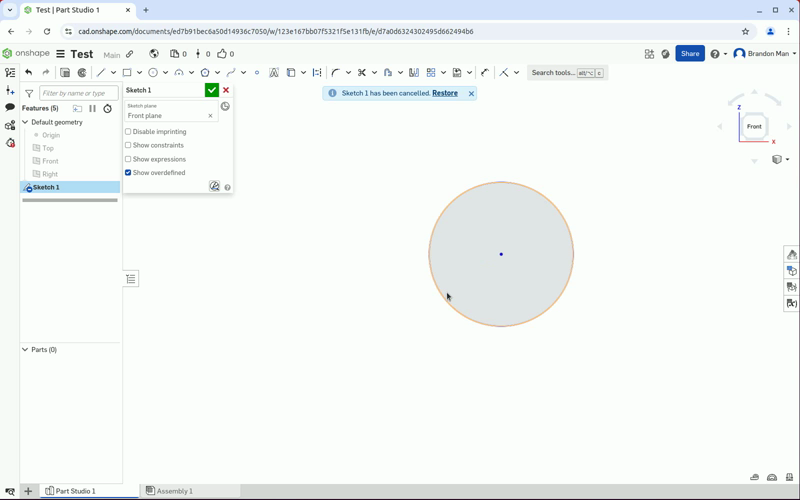
scroll(6)
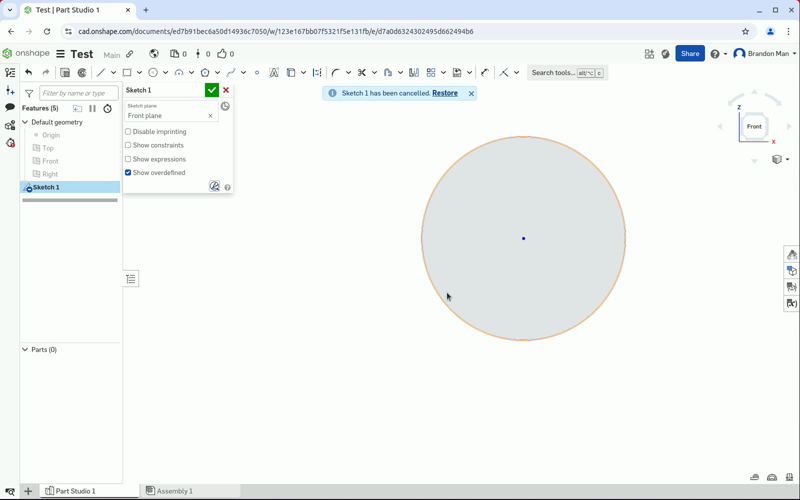
scroll(6)
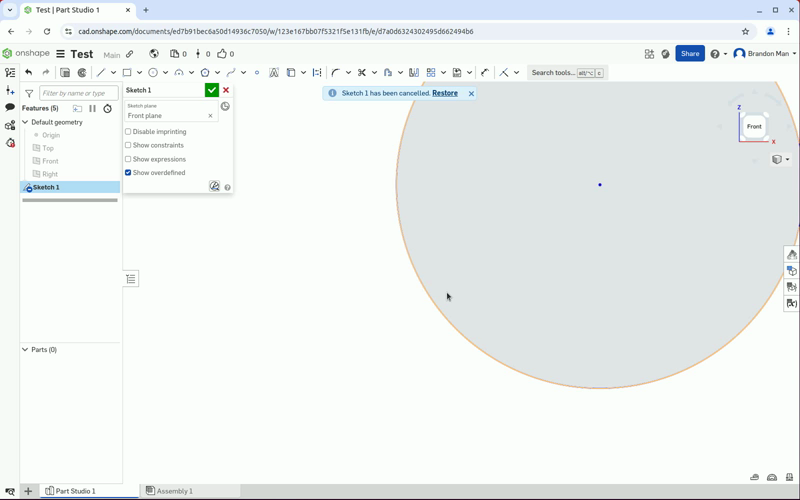
click(447, 292)
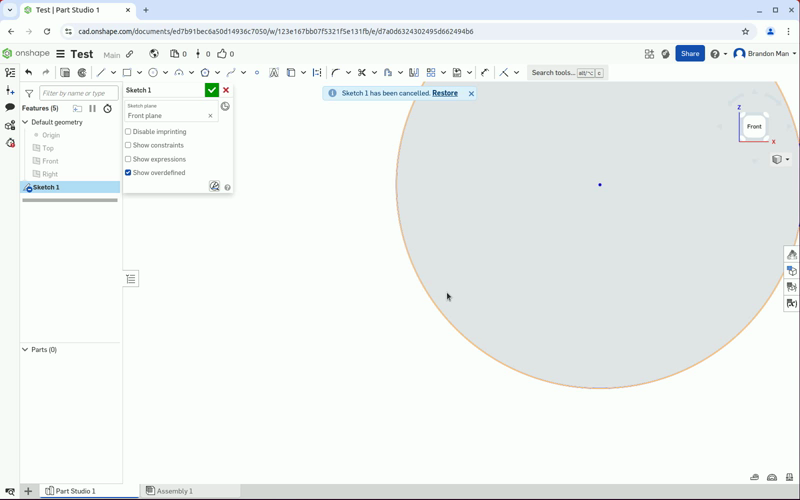
scroll(-6)
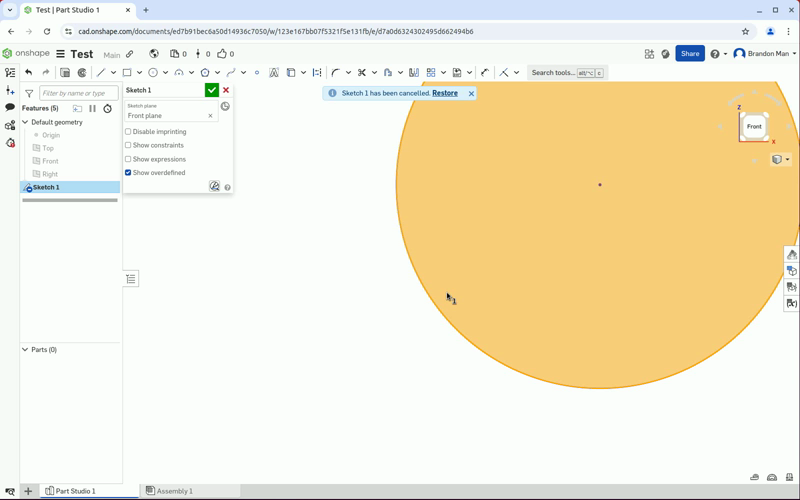
scroll(-6)
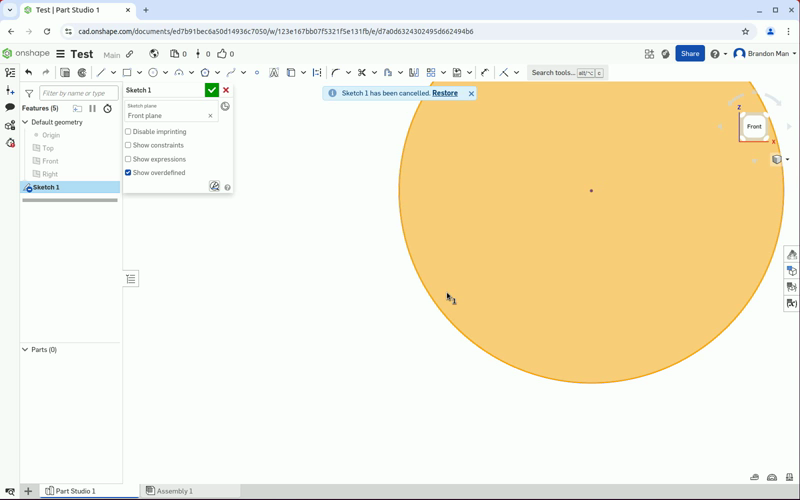
scroll(-6)
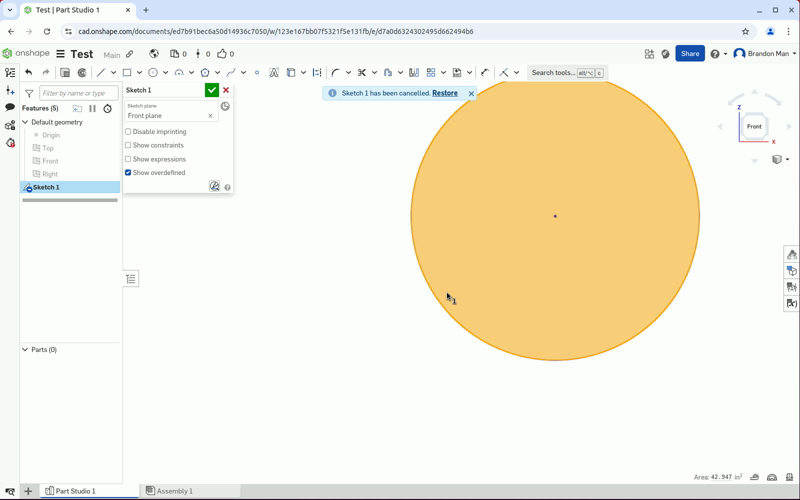
scroll(-6)
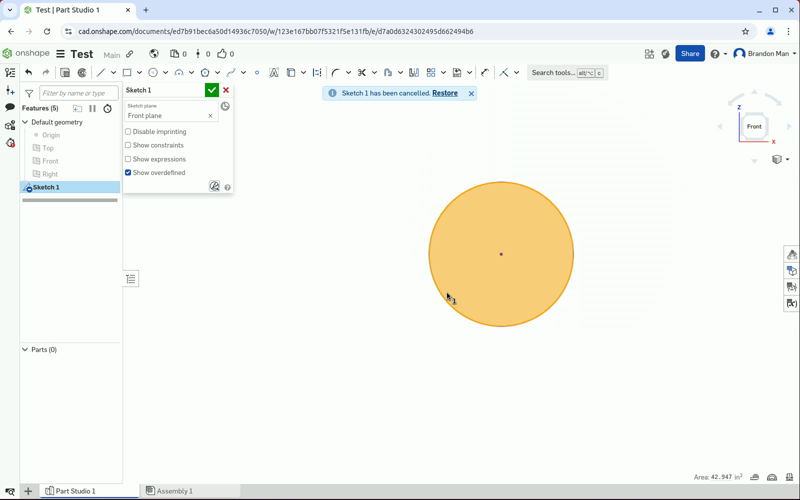
scroll(-6)
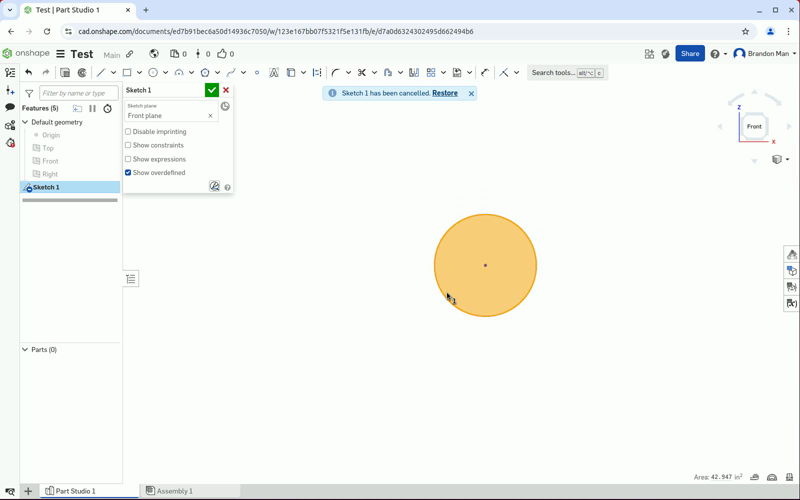
scroll(-6)
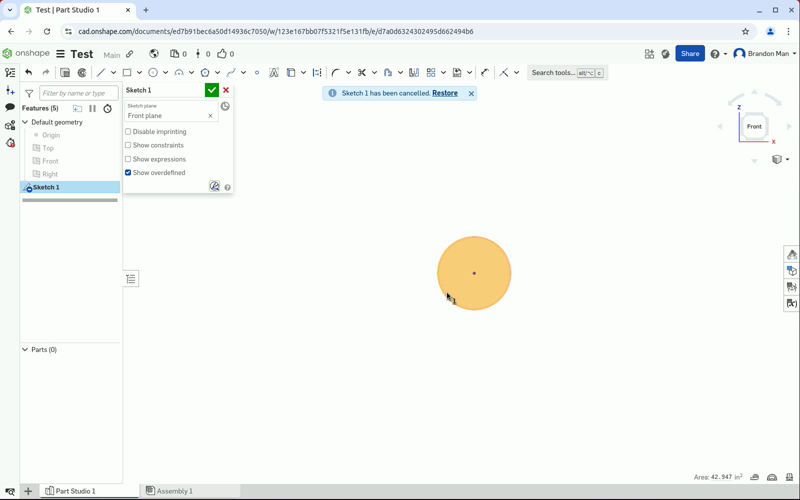
scroll(-6)
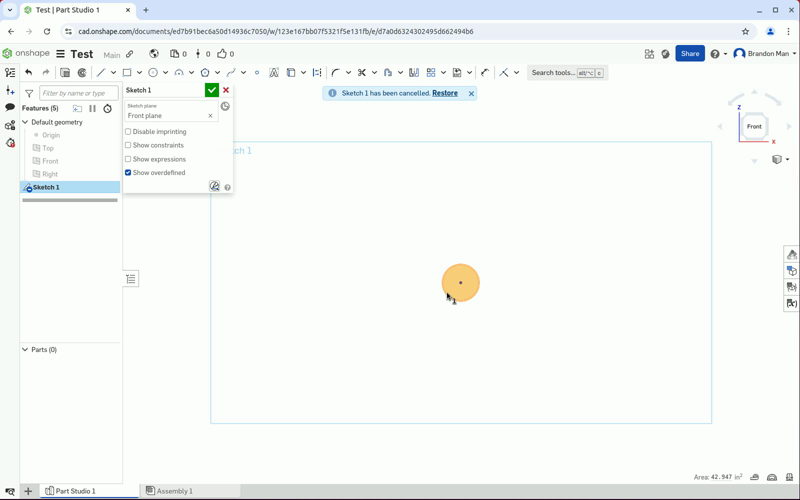
mouse_move(73, 352)
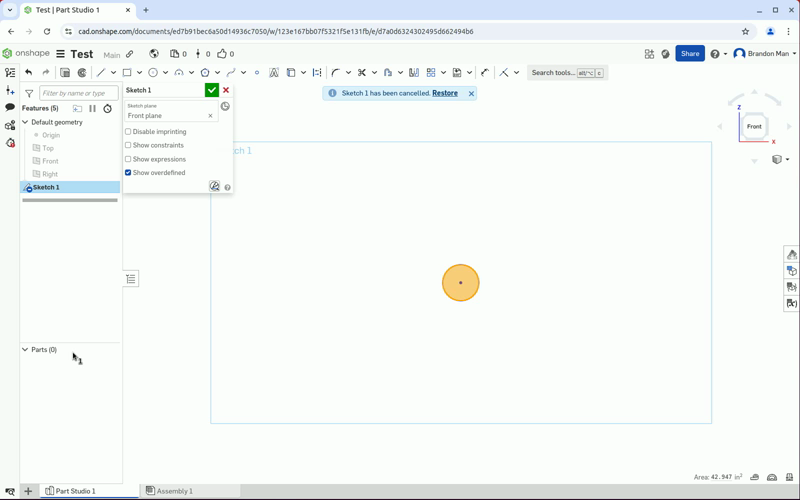
key(shift+y)
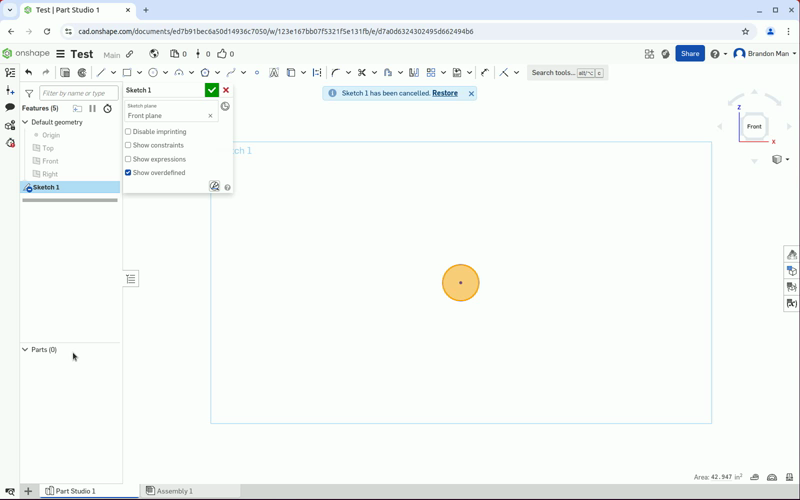
key(shift+e)
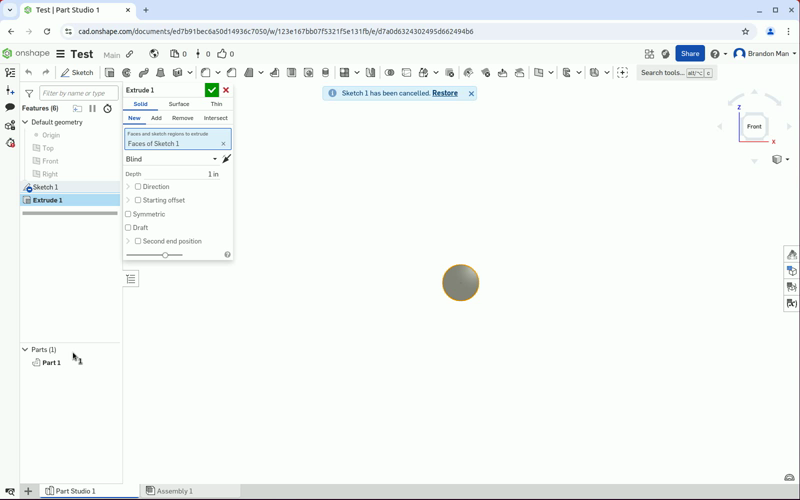
mouse_move(143, 106)
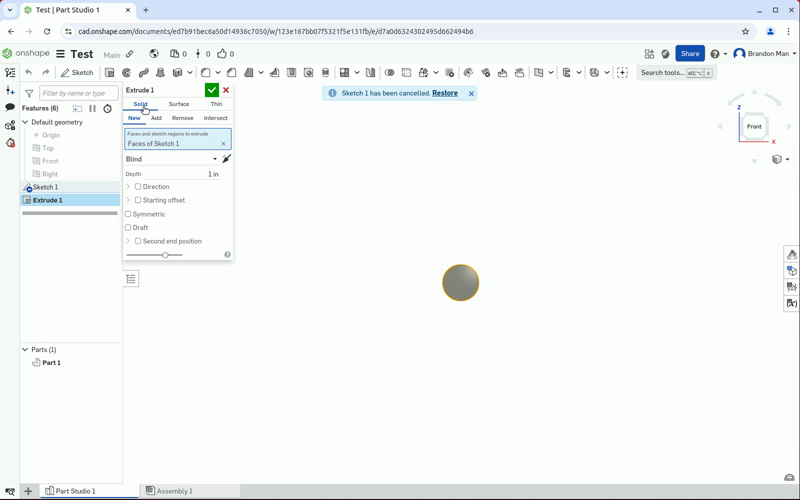
click(143, 106)
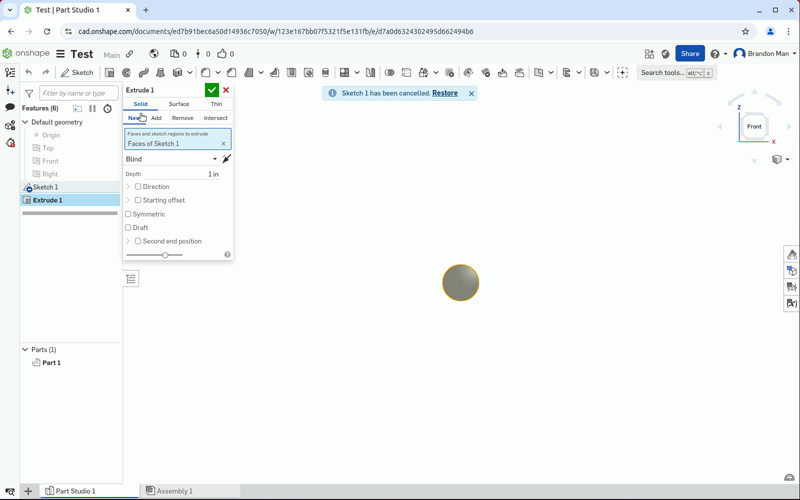
mouse_move(137, 120)
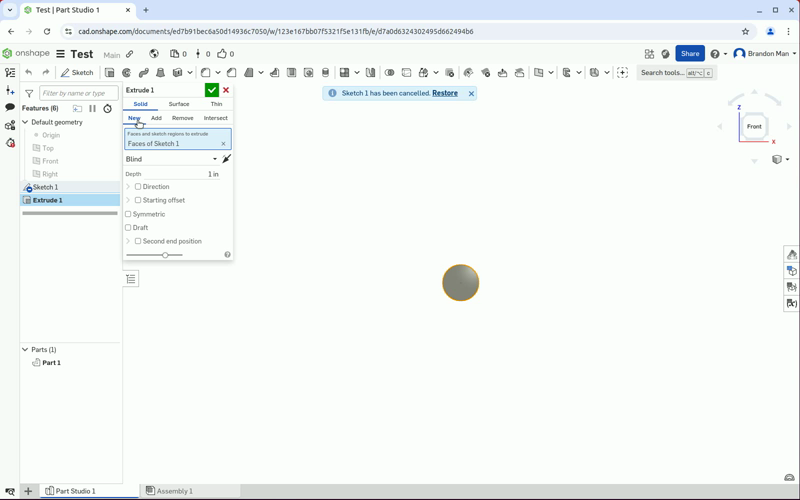
click(137, 120)
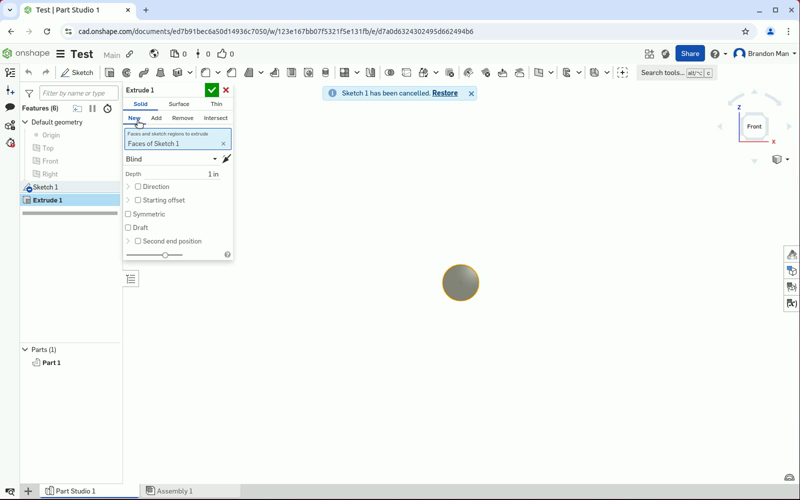
key(tab, 4)
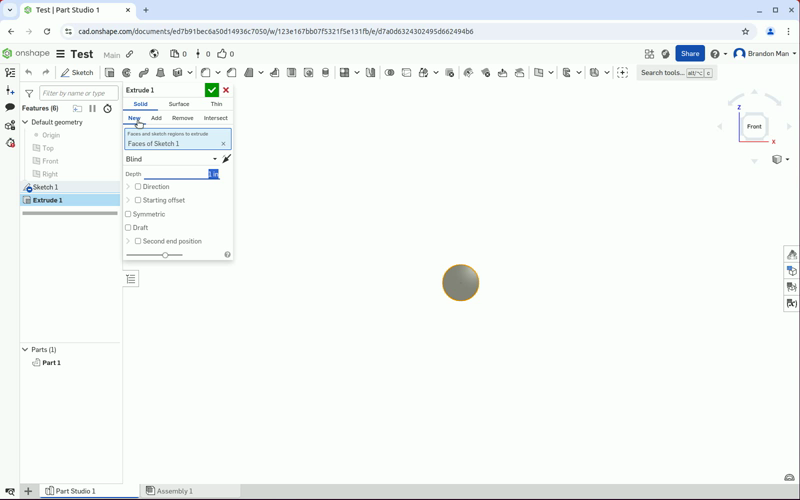
text(23.108)
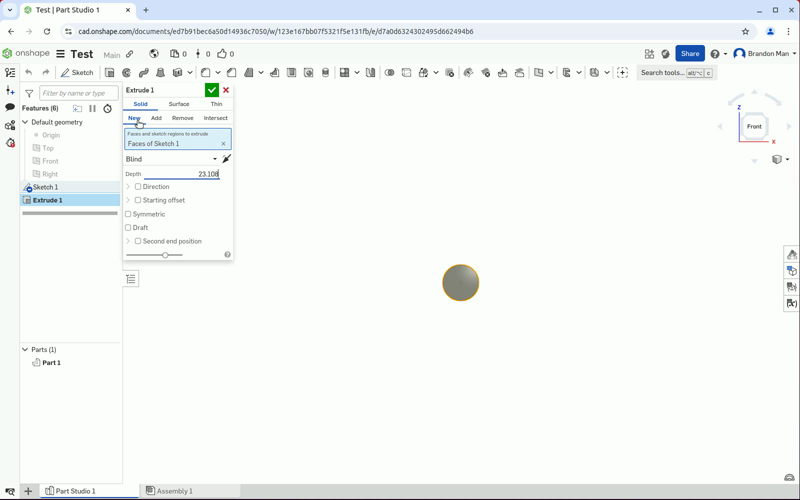
key(enter)
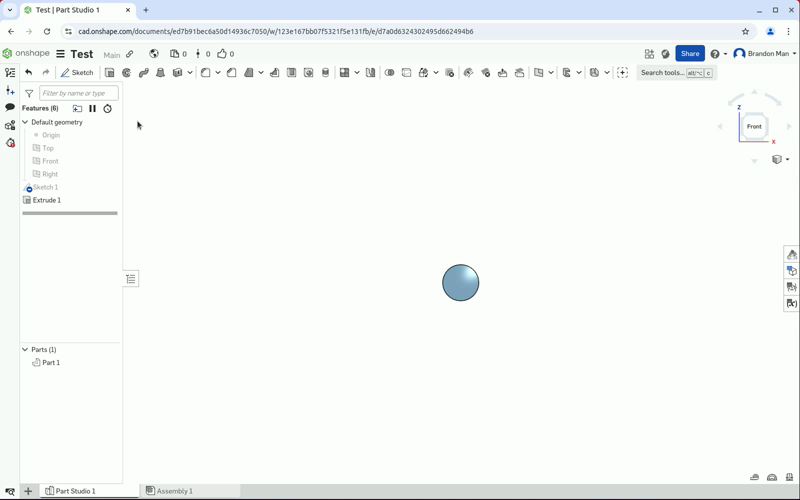
key(shift+h)
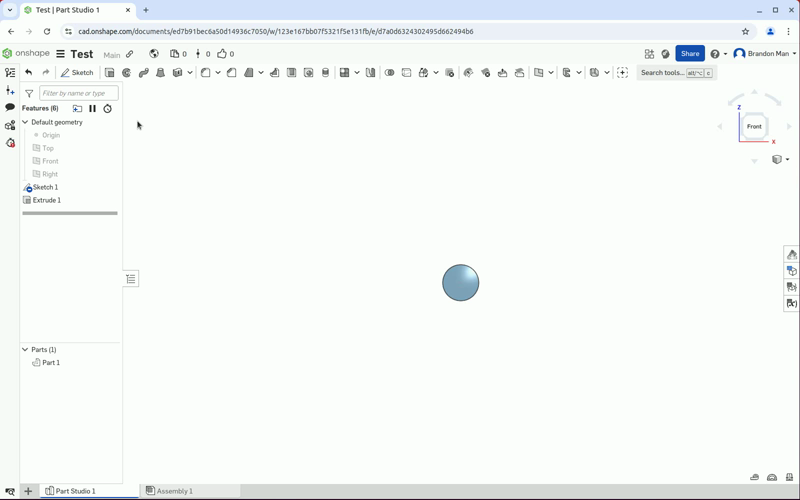
key(shift+h)
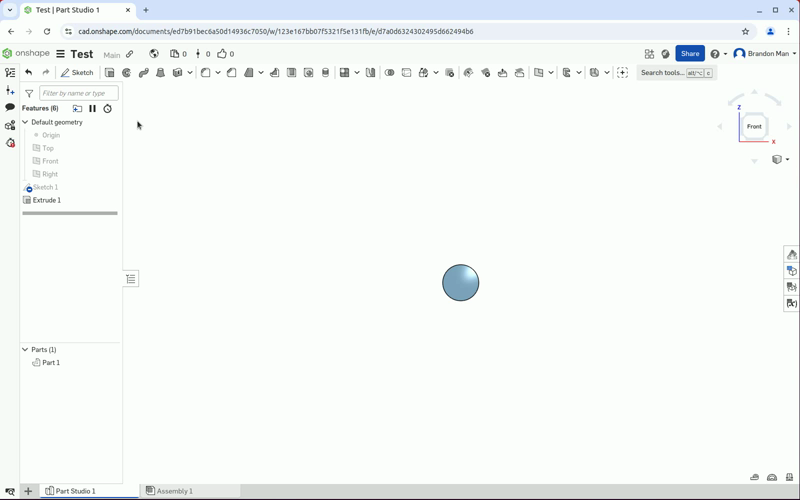
mouse_move(73, 189)
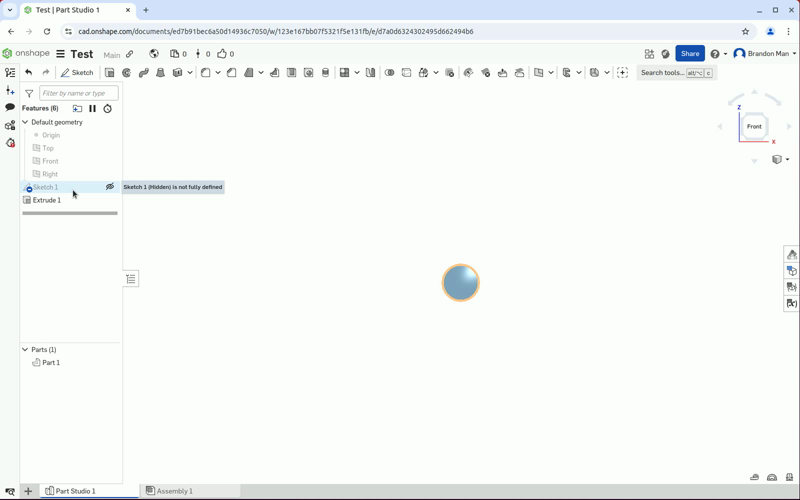
click(73, 189)
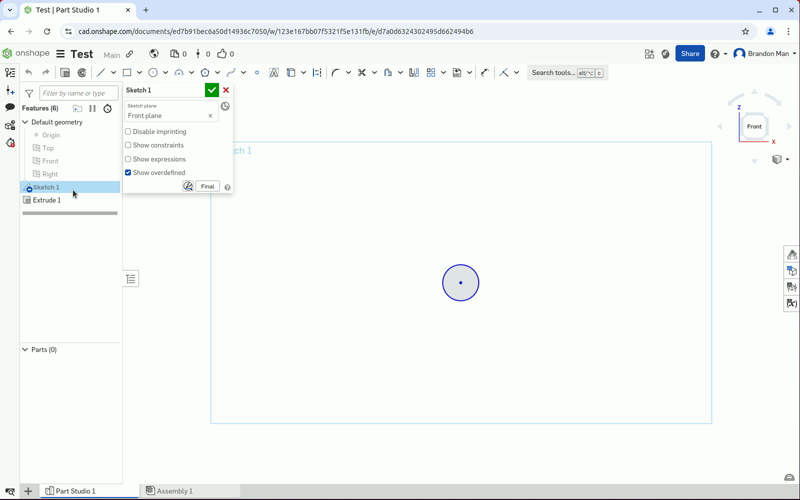
mouse_move(229, 92)
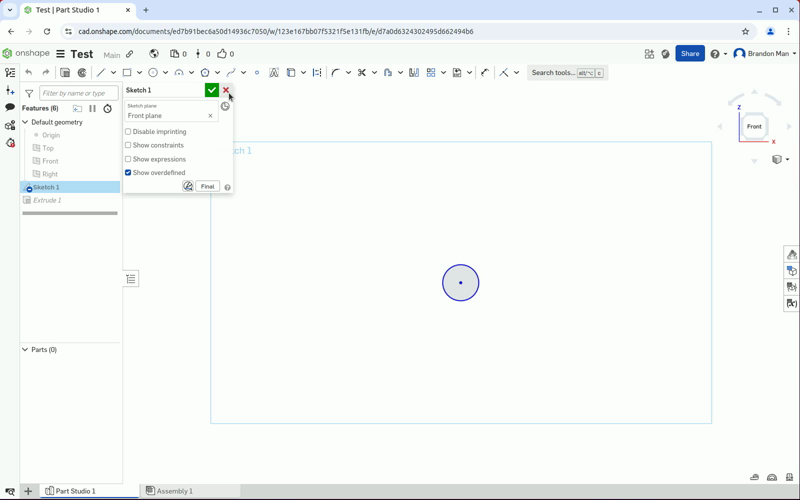
click(229, 92)
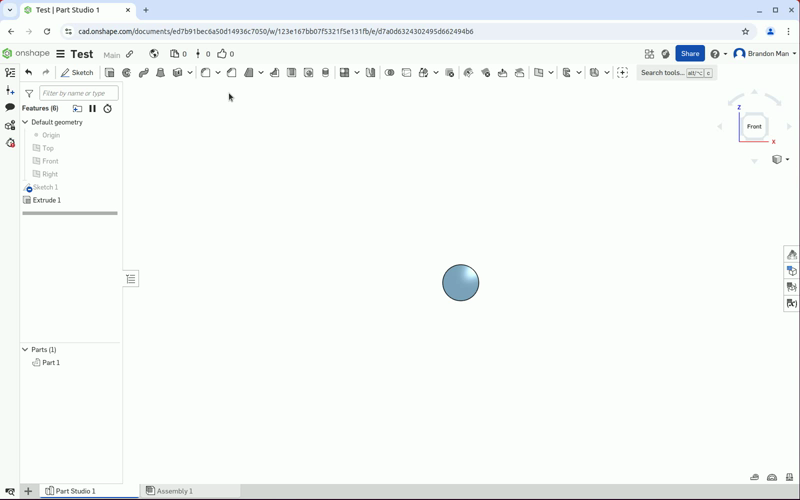
mouse_move(73, 352)
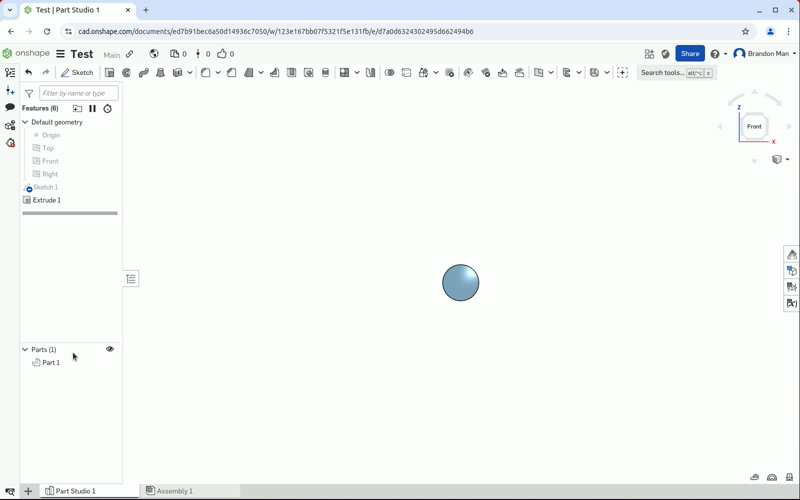
key(y)
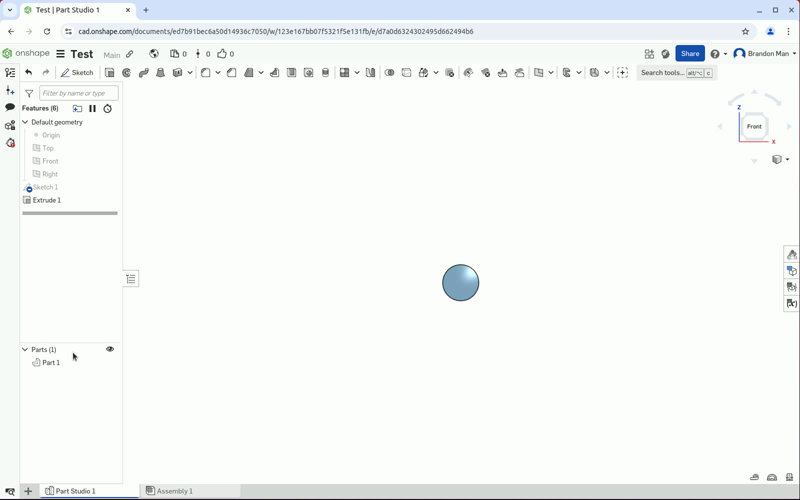
key(shift+p)
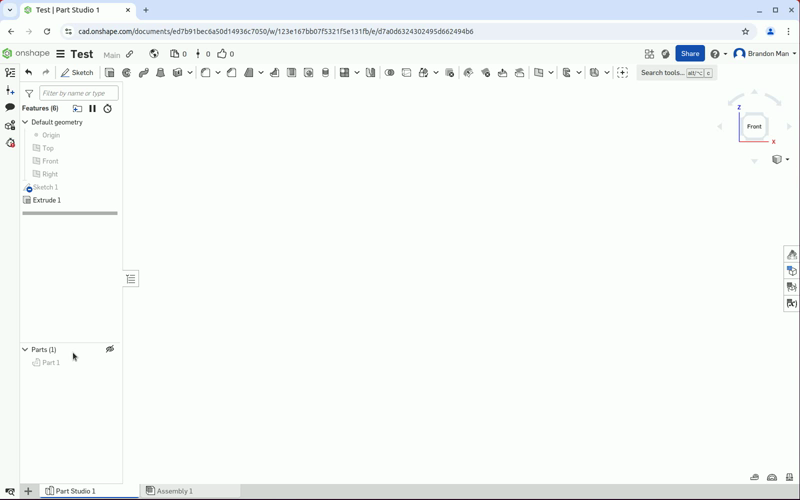
key(space)
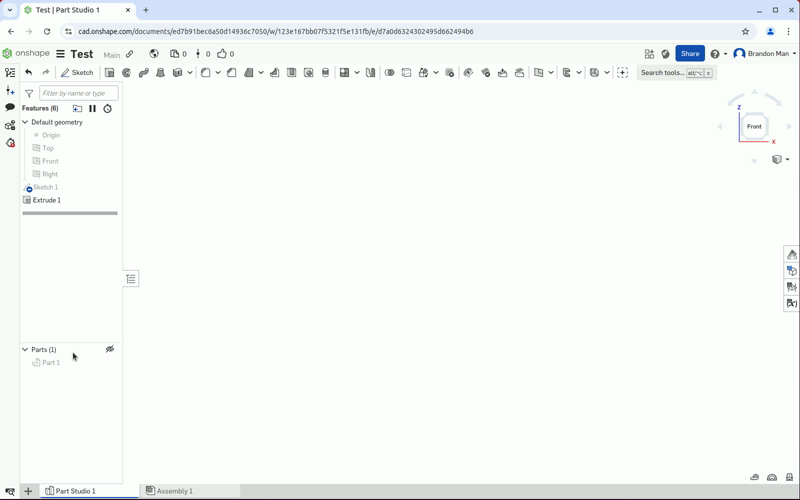
key_down(shift)
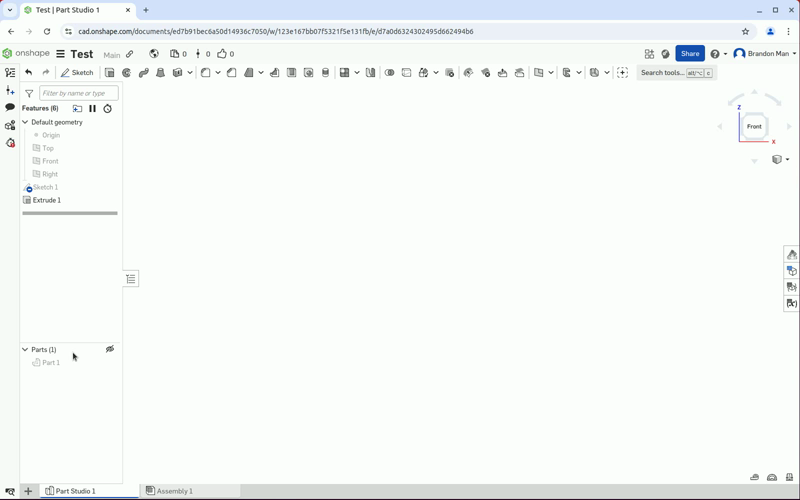
key(left)
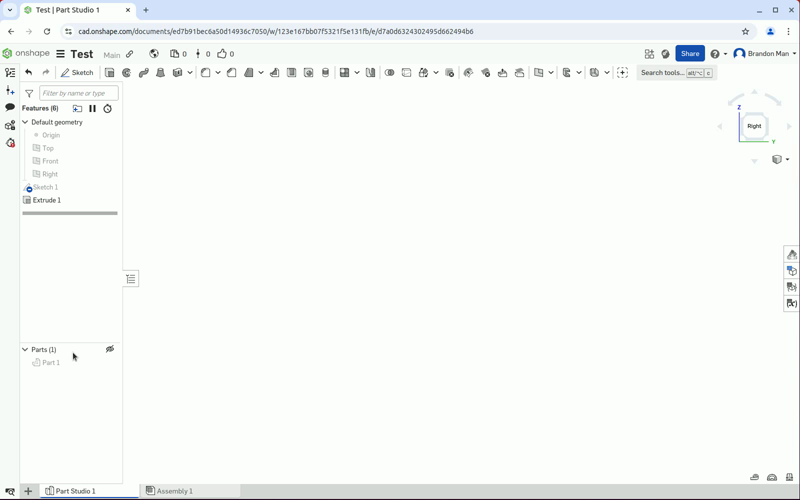
key_up(shift)
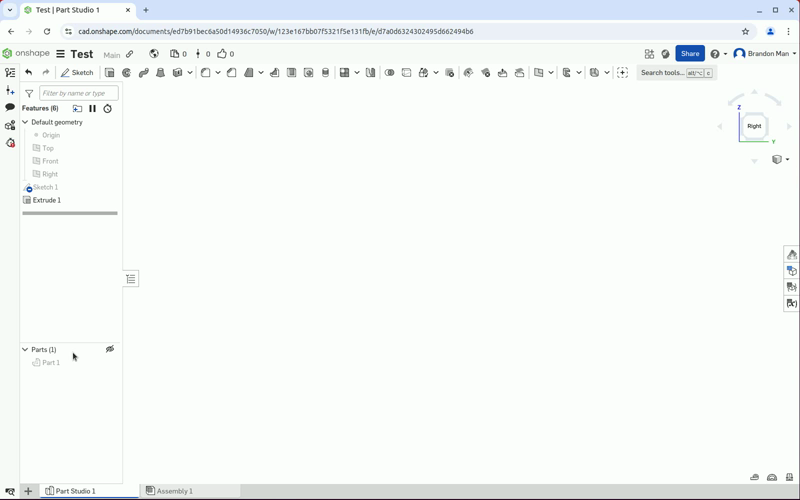
mouse_move(73, 352)
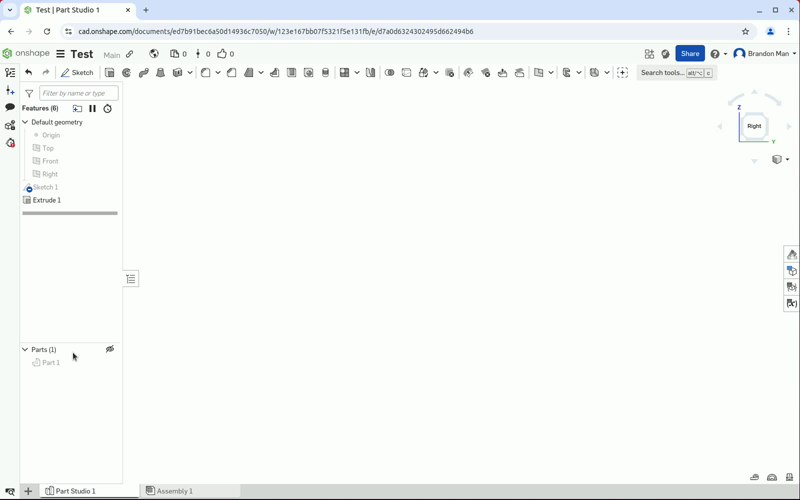
key(shift+y)
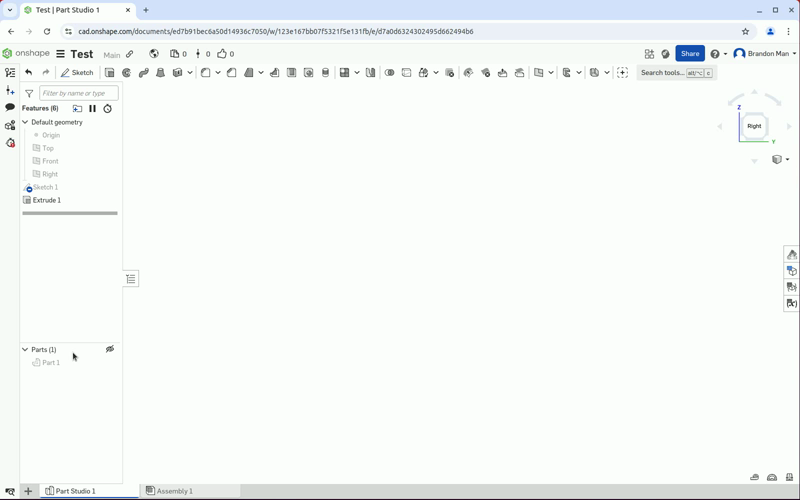
key(shift+s)
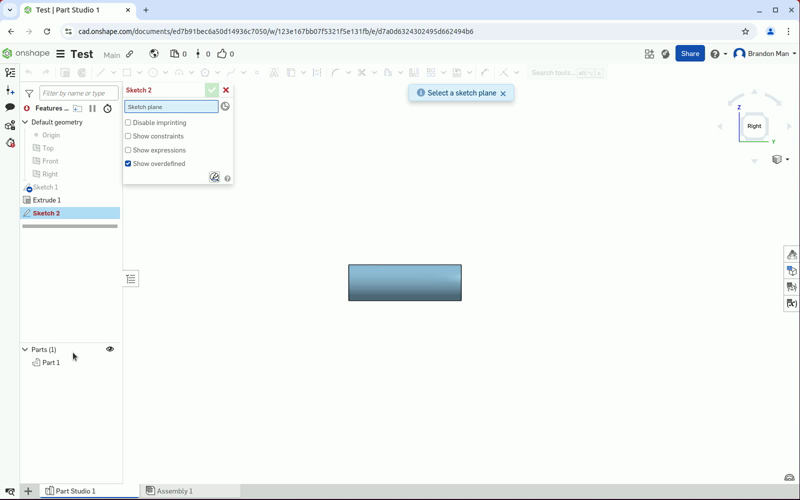
mouse_move(73, 176)
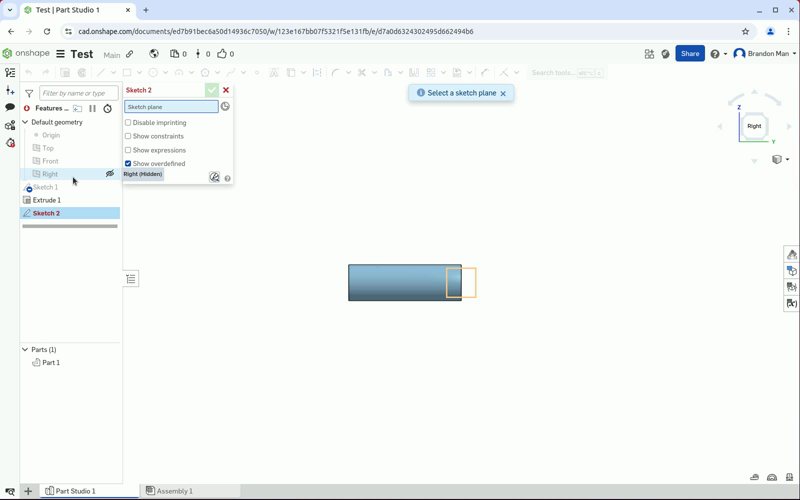
click(73, 176)
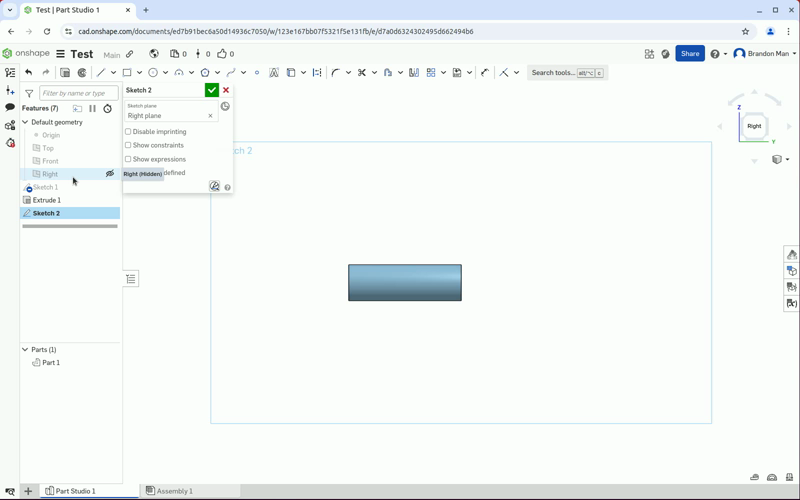
mouse_move(73, 352)
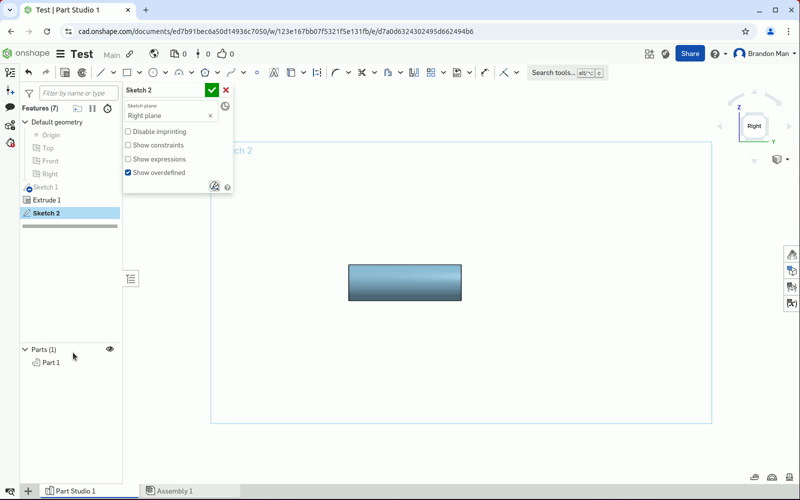
key(y)
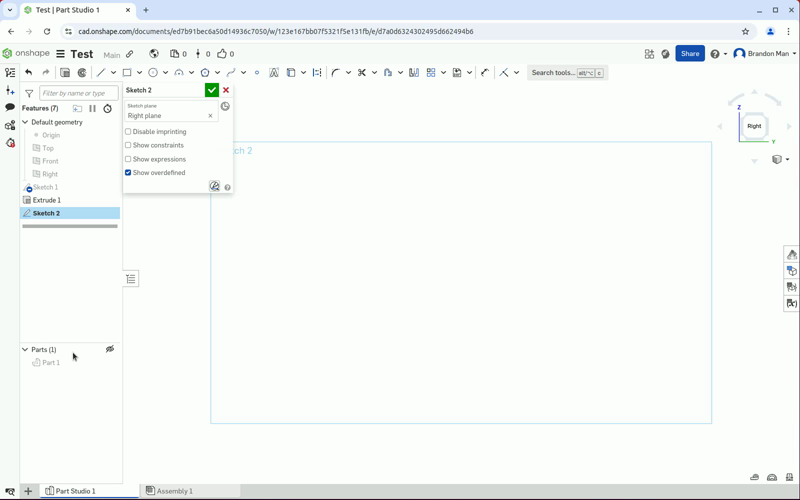
key(c)
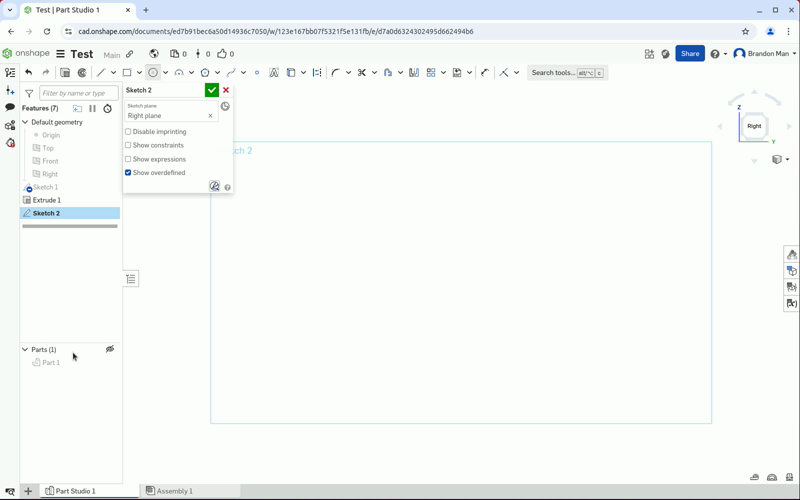
key_down(shift)
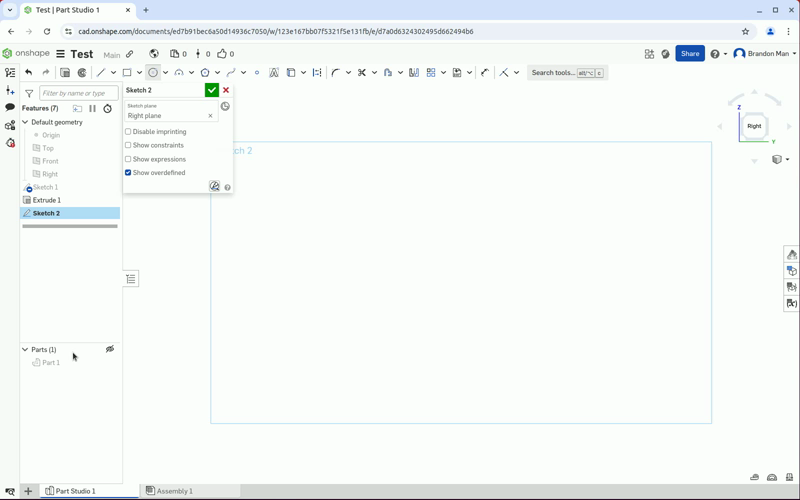
mouse_move(461, 282)
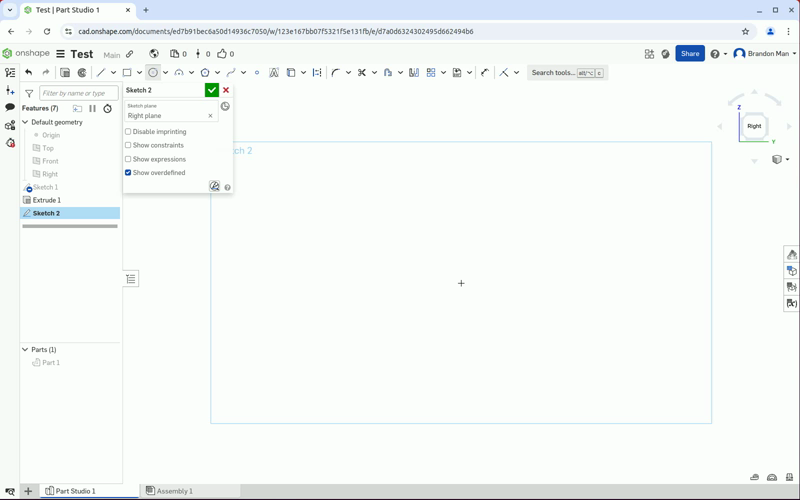
click(461, 282)
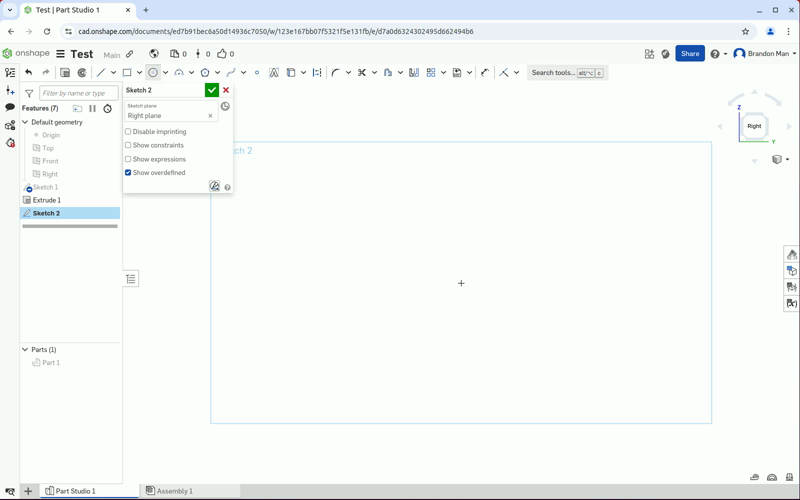
key_up(shift)
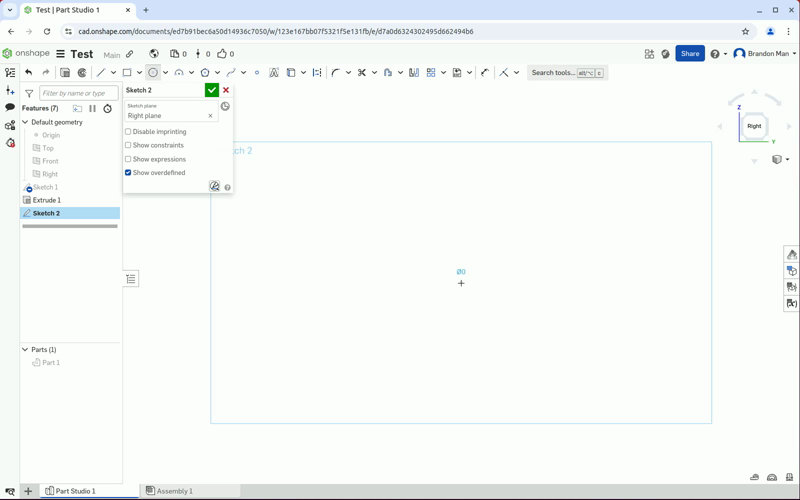
mouse_move(517, 282)
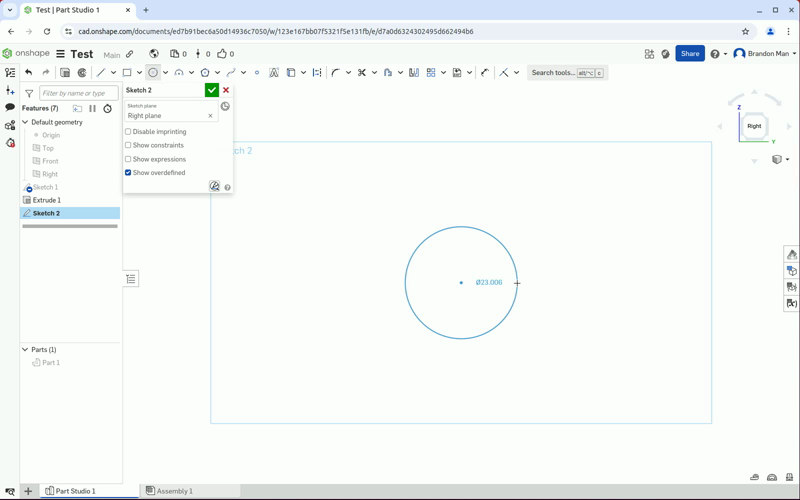
click(517, 282)
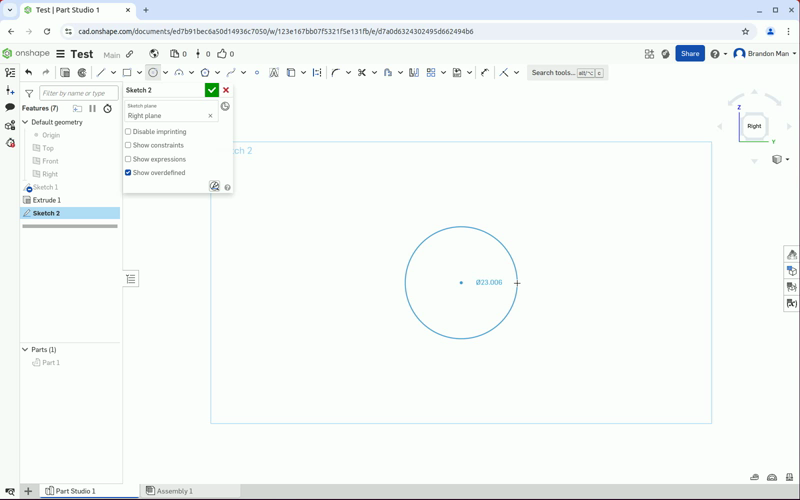
key(esc)
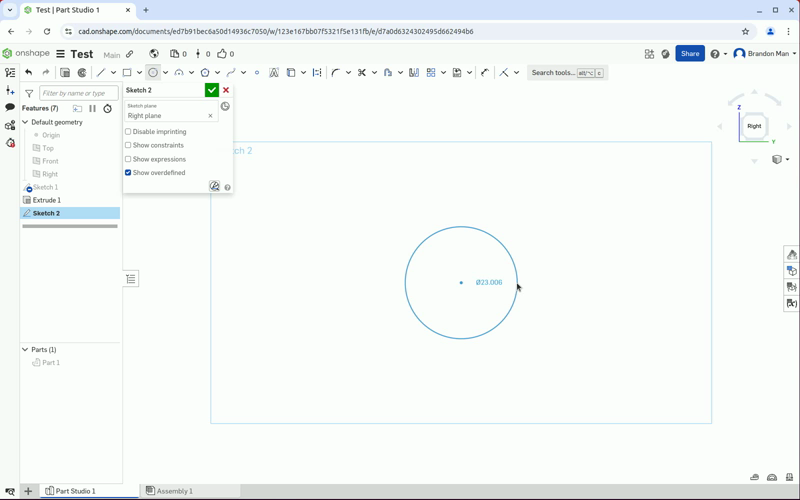
mouse_move(431, 301)
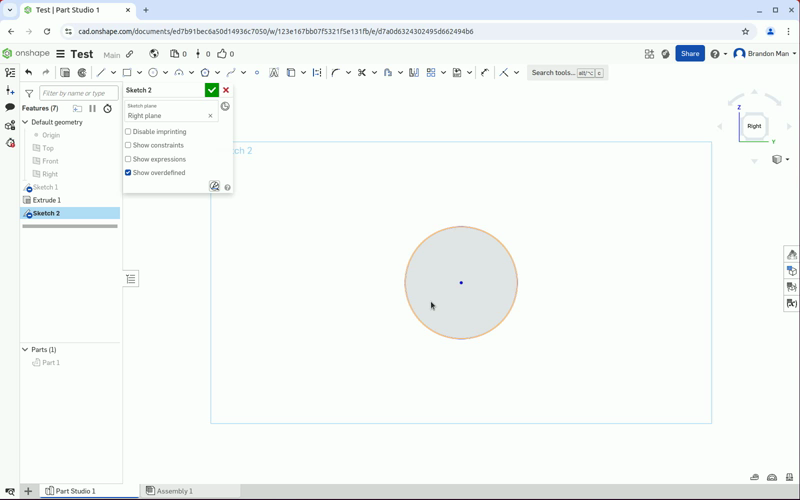
click(431, 301)
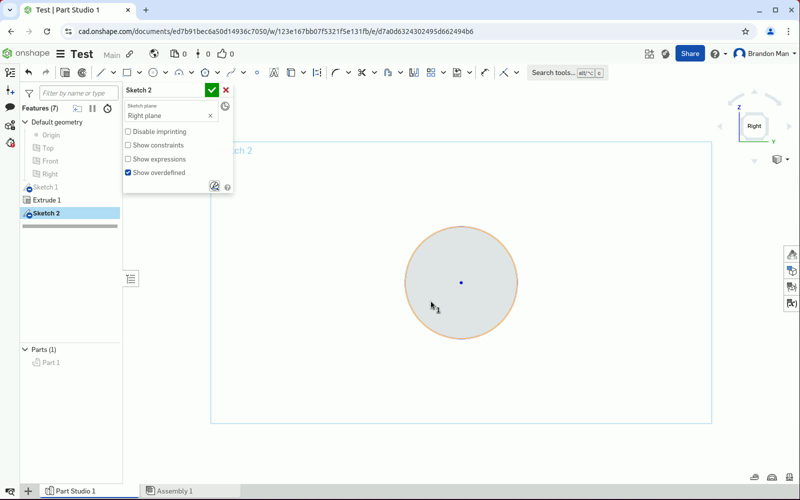
mouse_move(73, 352)
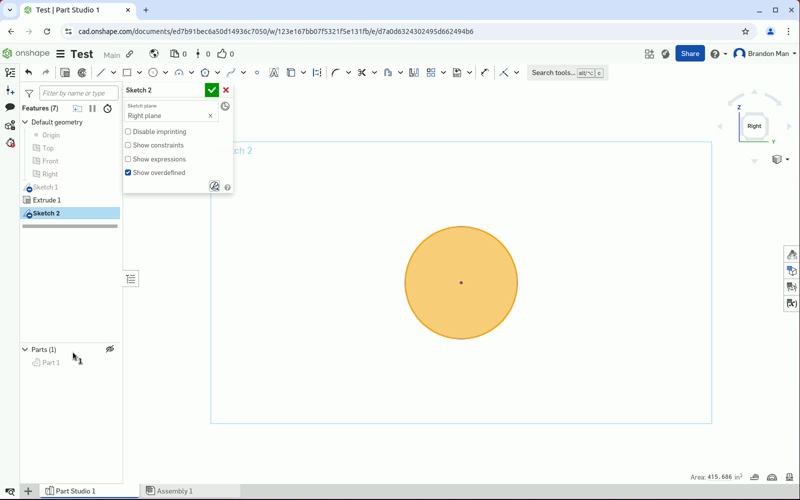
key(shift+y)
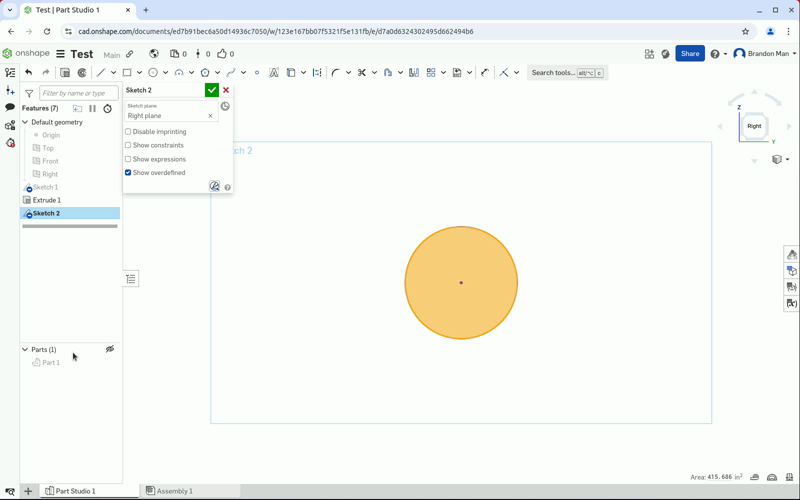
key(shift+e)
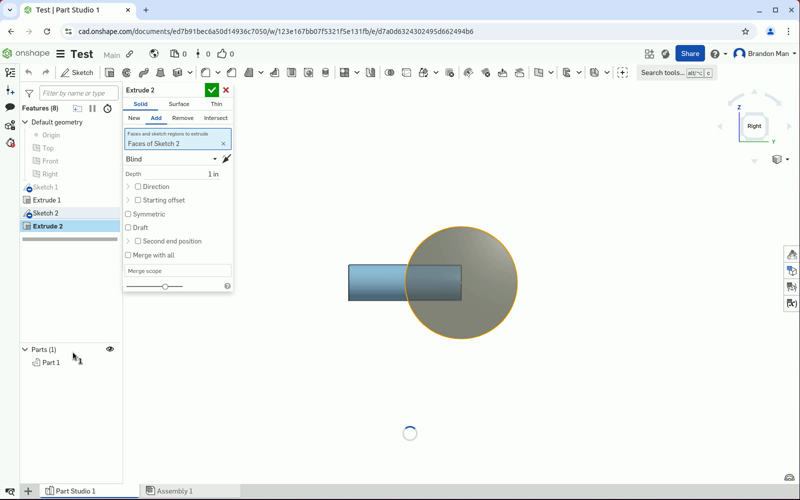
mouse_move(143, 106)
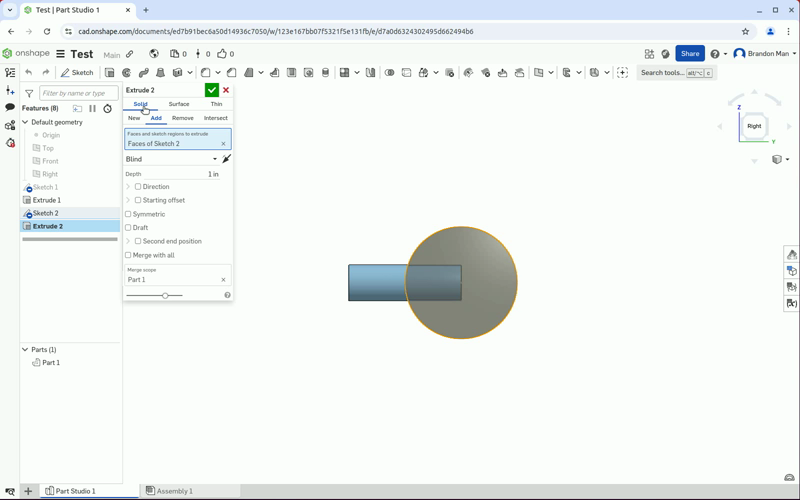
click(143, 106)
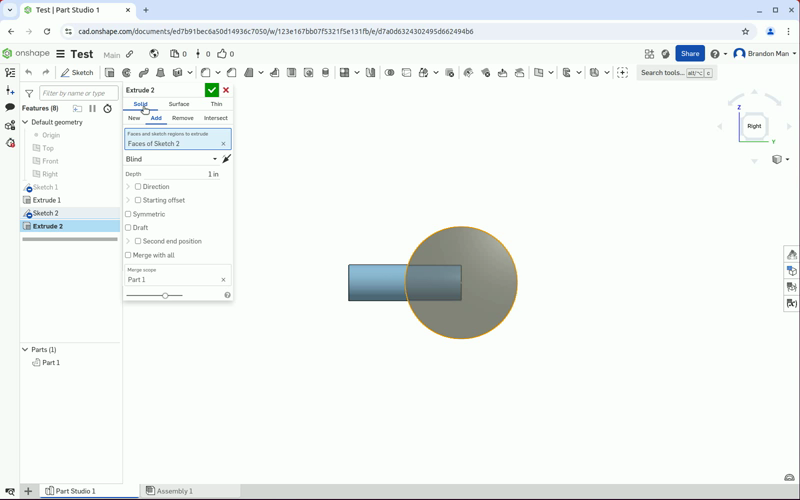
mouse_move(137, 120)
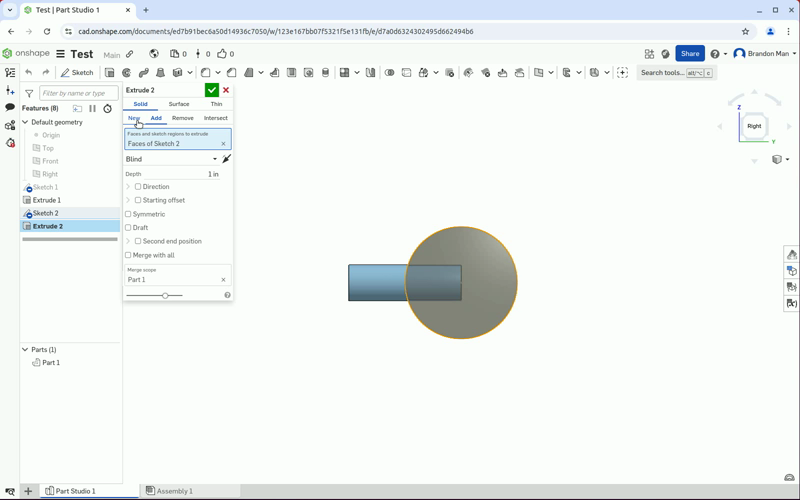
click(137, 120)
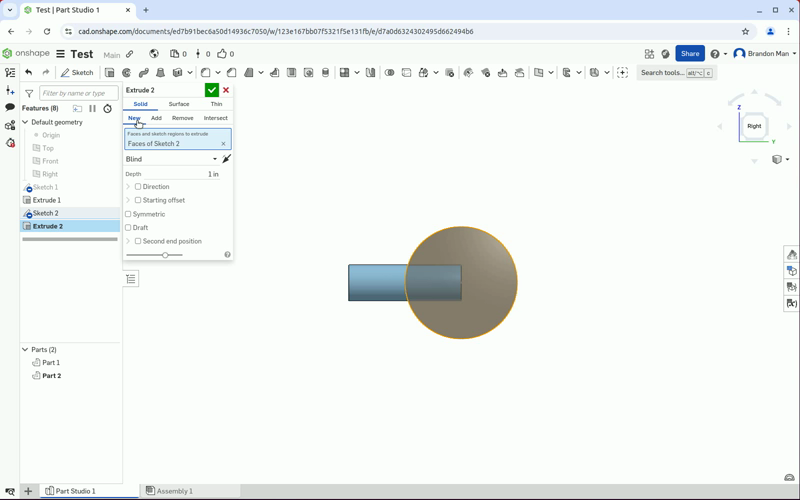
key(tab, 4)
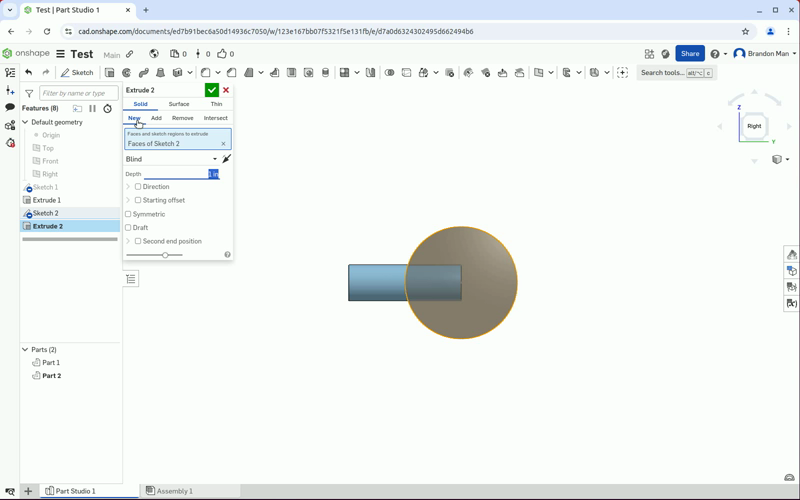
text(7.222)
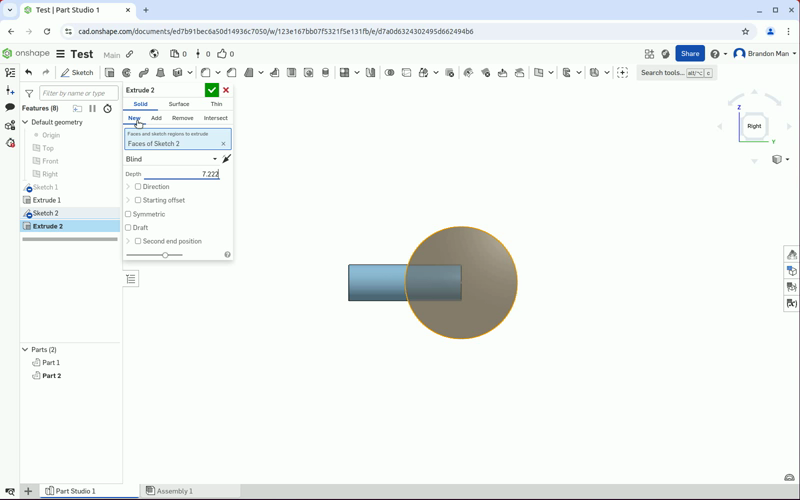
key(tab, 3)
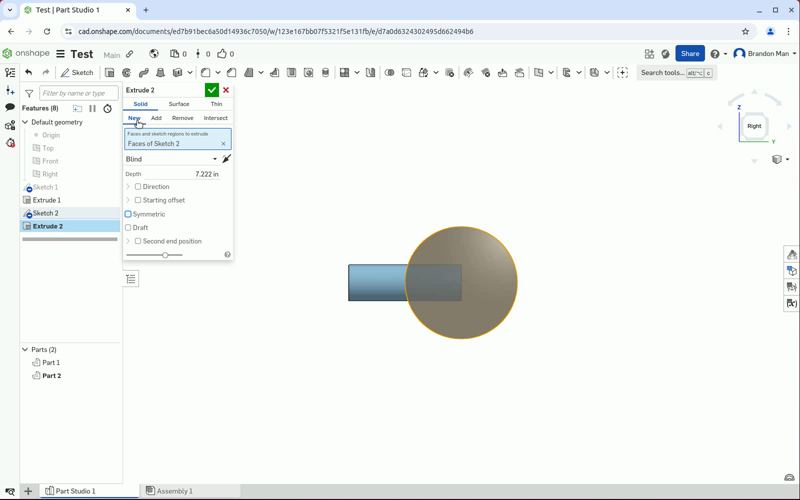
key(space)
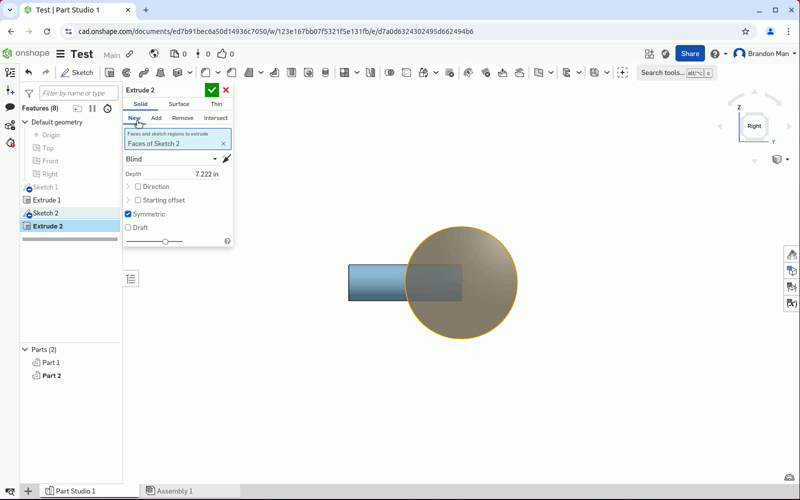
key(enter)
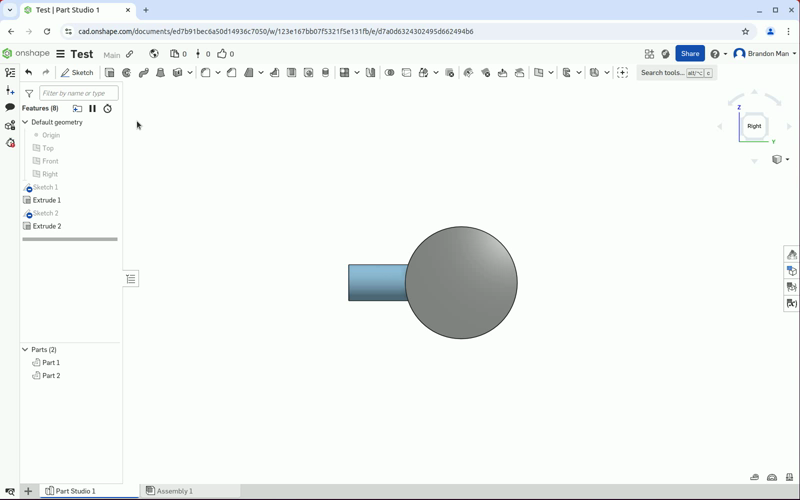
key(shift+h)
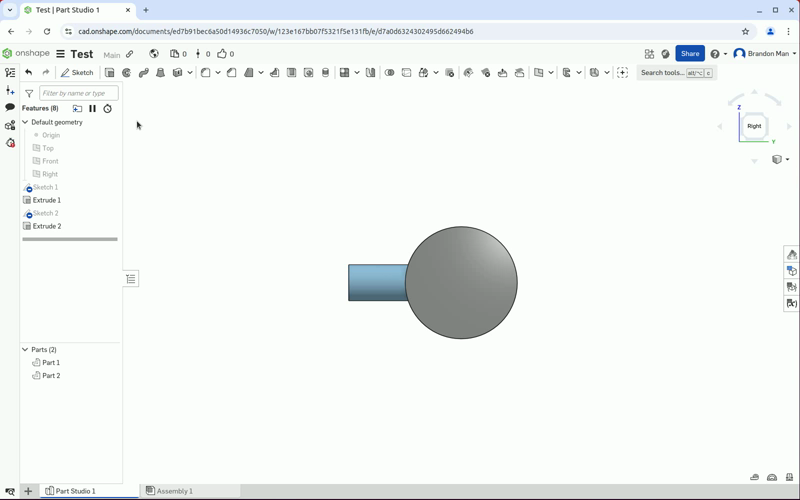
key(shift+h)
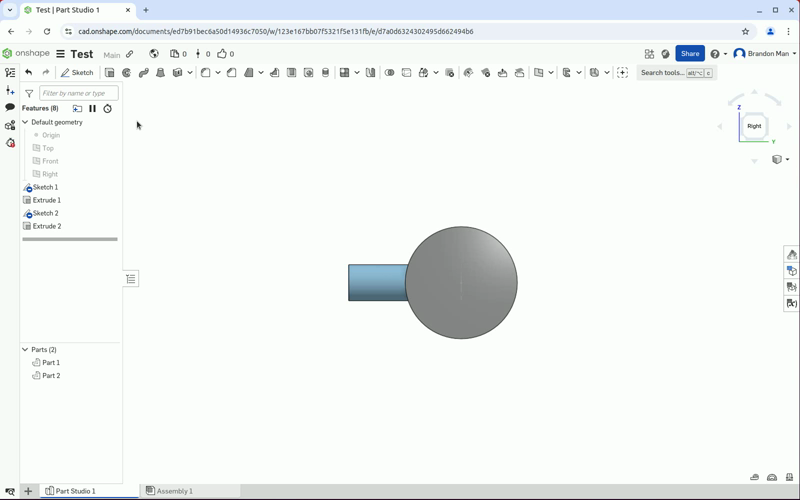
key(shift+7)
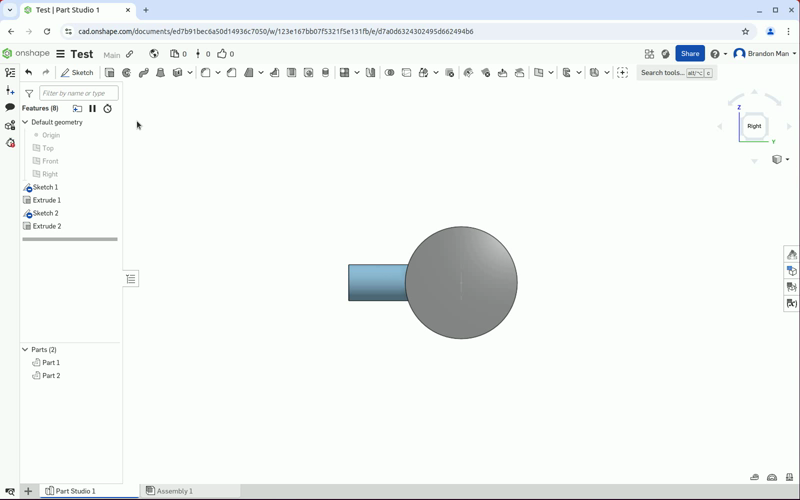
key(right, 2)
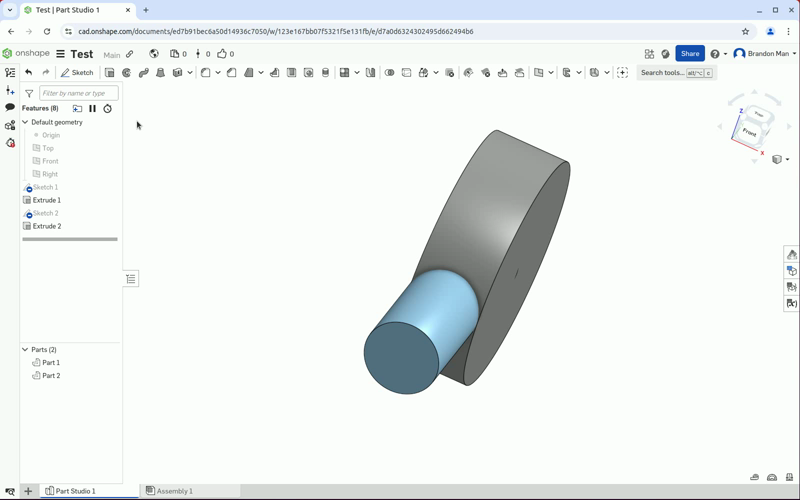
key(down, 2)
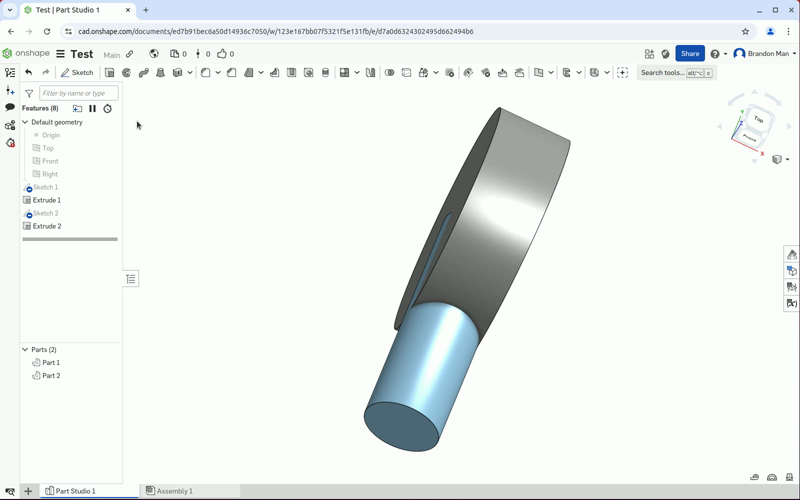
key(up, 2)
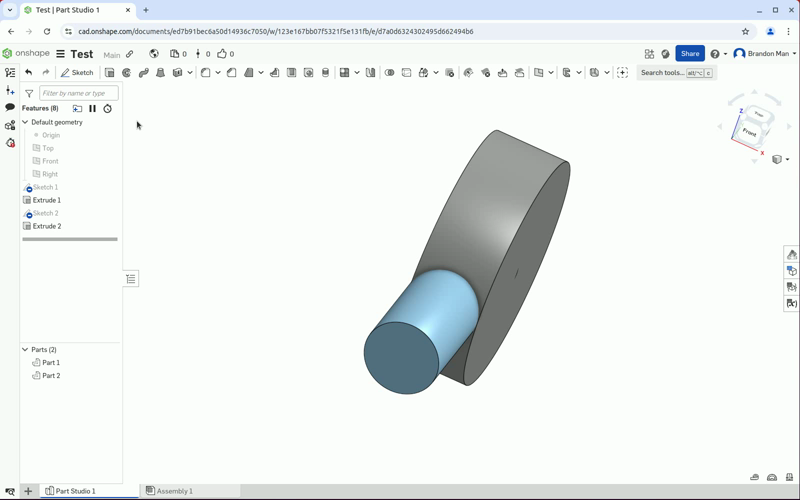
key(left, 2)
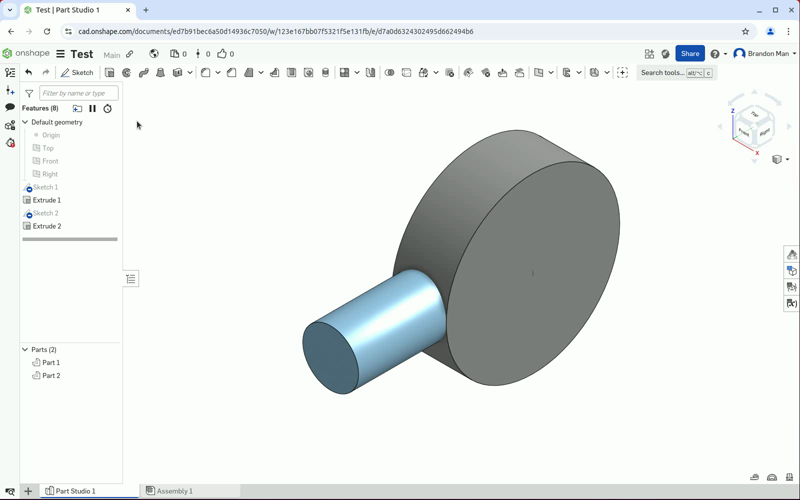
mouse_move(73, 189)
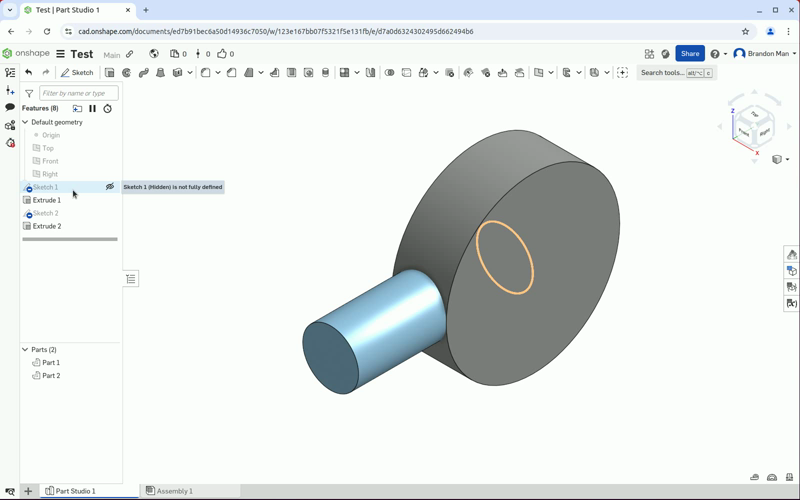
click(73, 189)